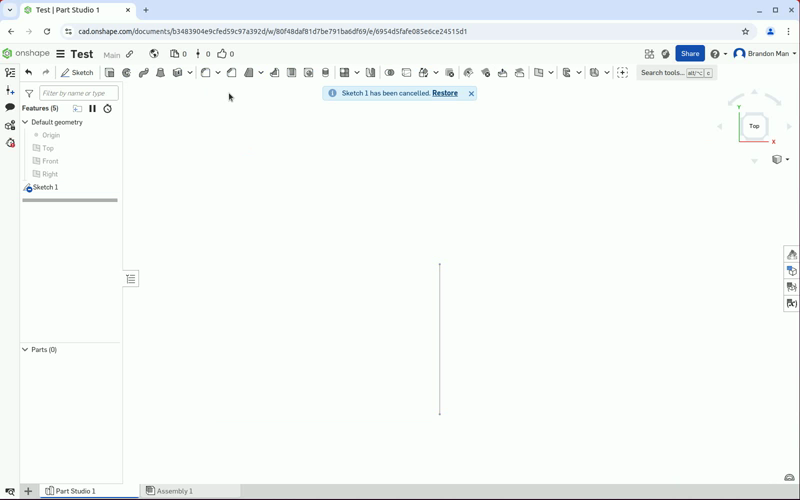
key(shift+h)
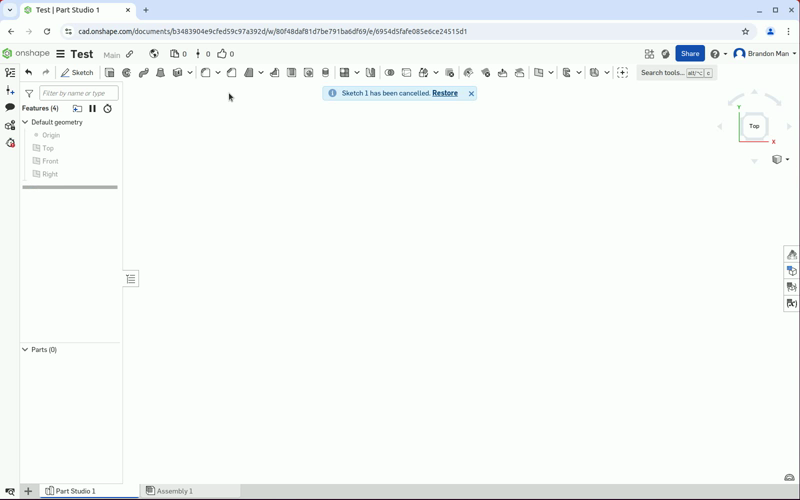
mouse_move(73, 352)
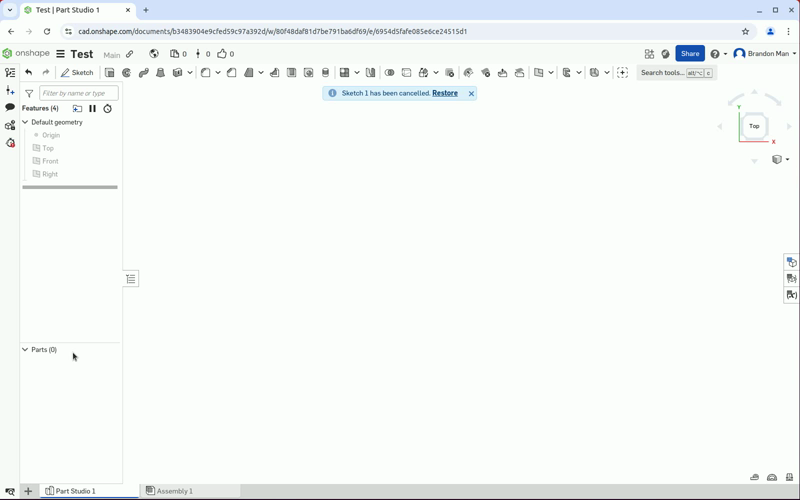
key(y)
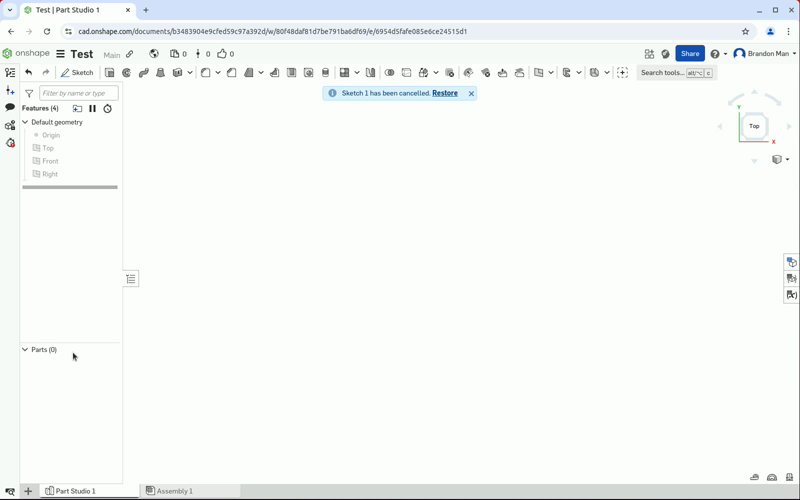
key(shift+p)
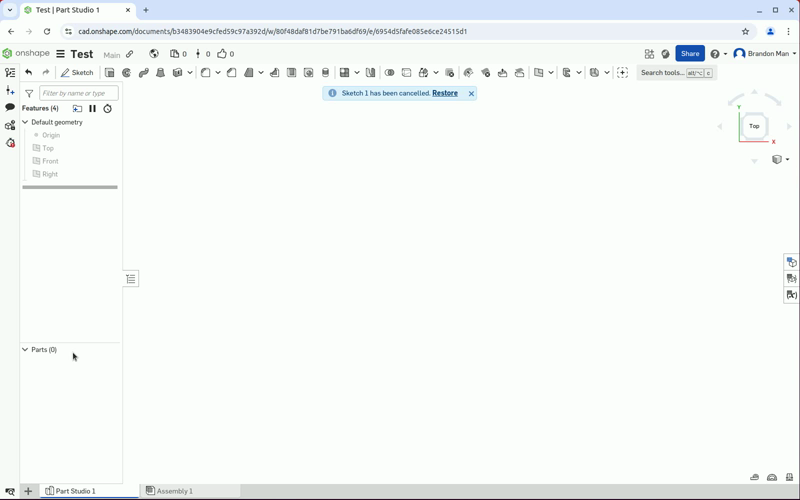
key(space)
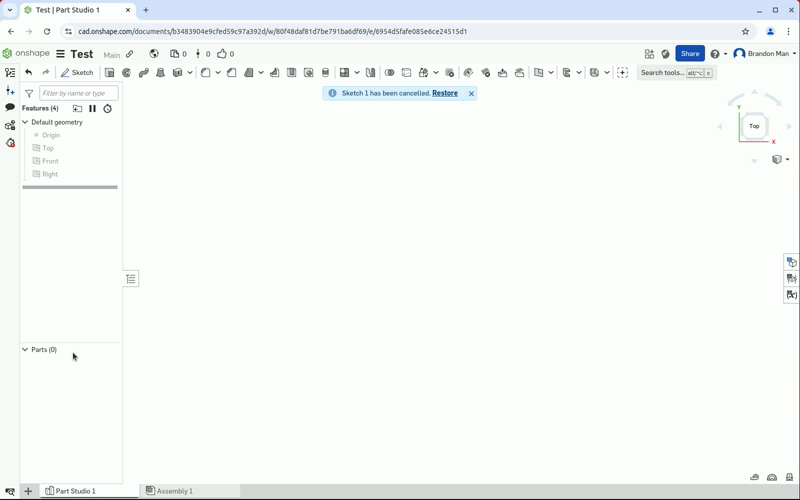
key_down(shift)
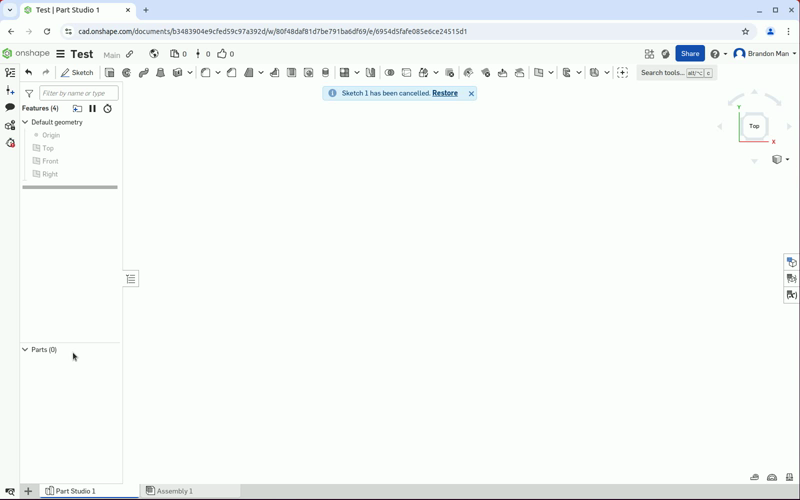
key(up)
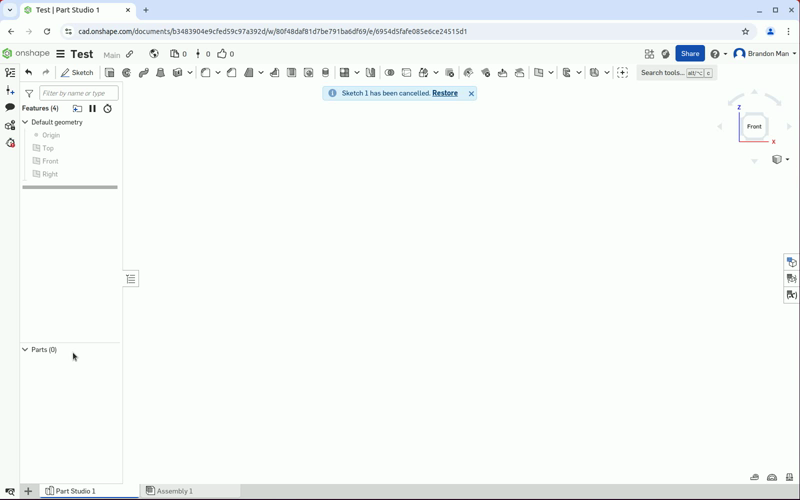
key_up(shift)
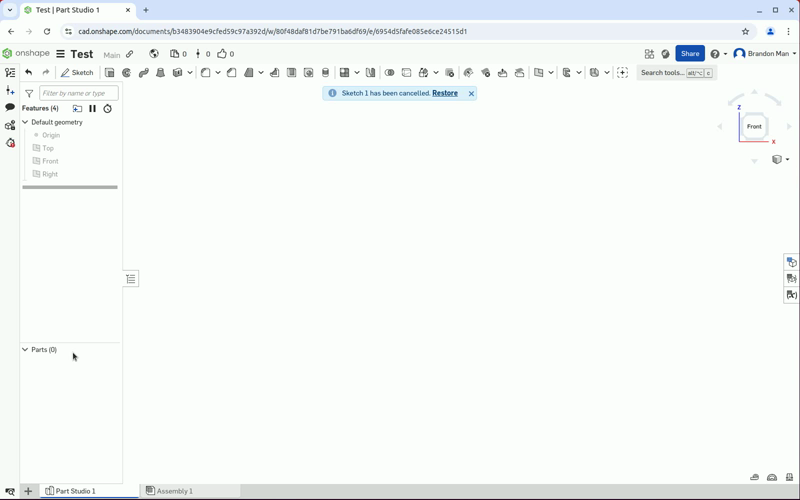
mouse_move(73, 352)
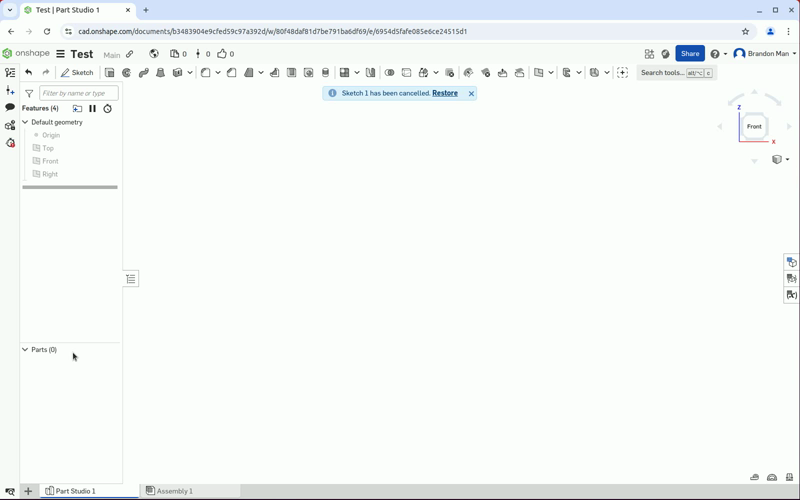
key(shift+y)
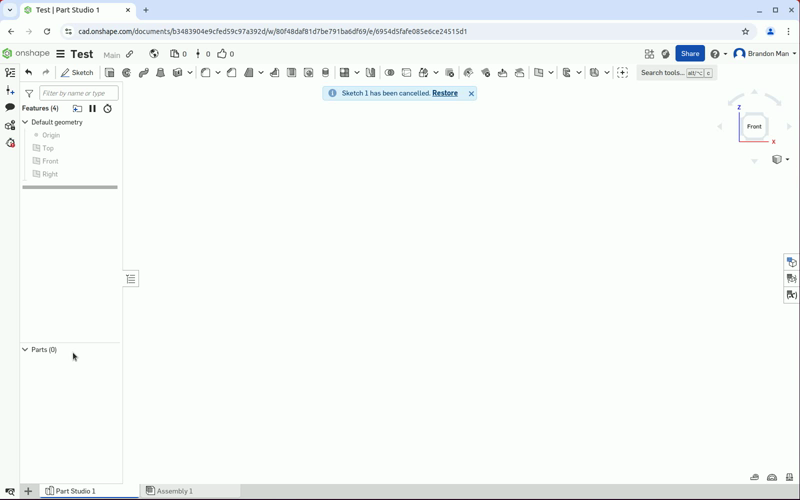
key(shift+s)
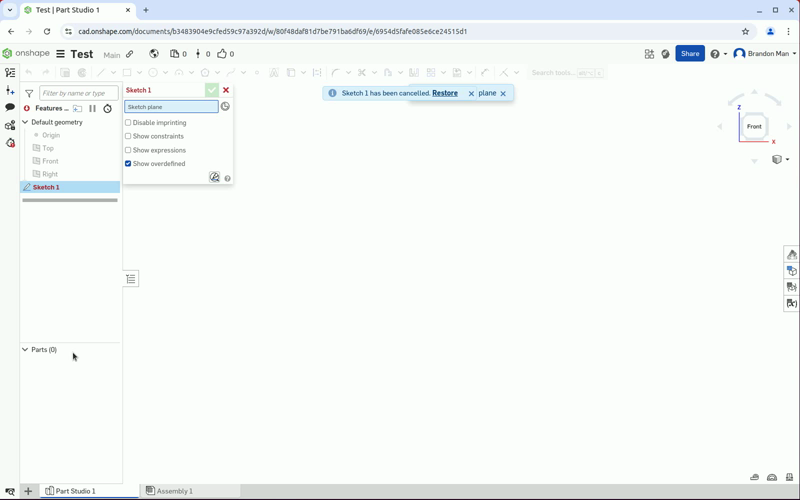
mouse_move(73, 163)
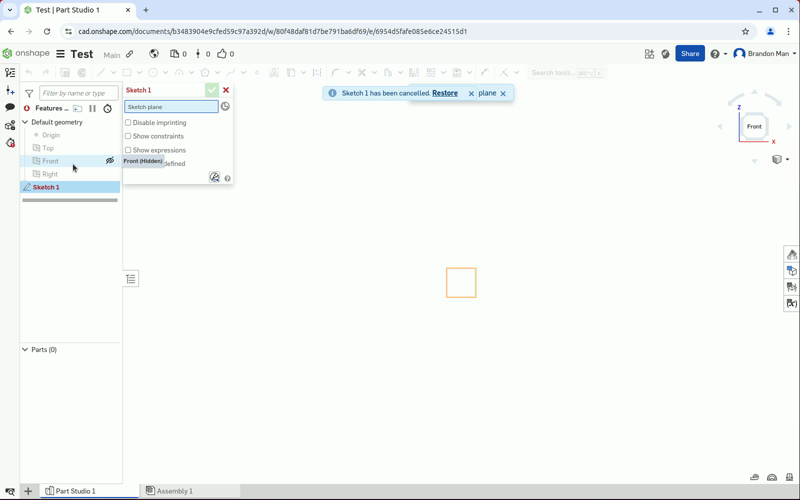
click(73, 163)
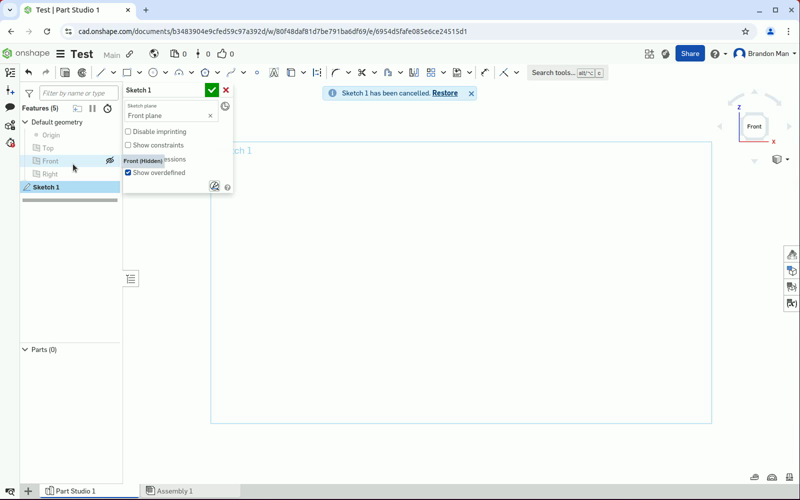
mouse_move(73, 352)
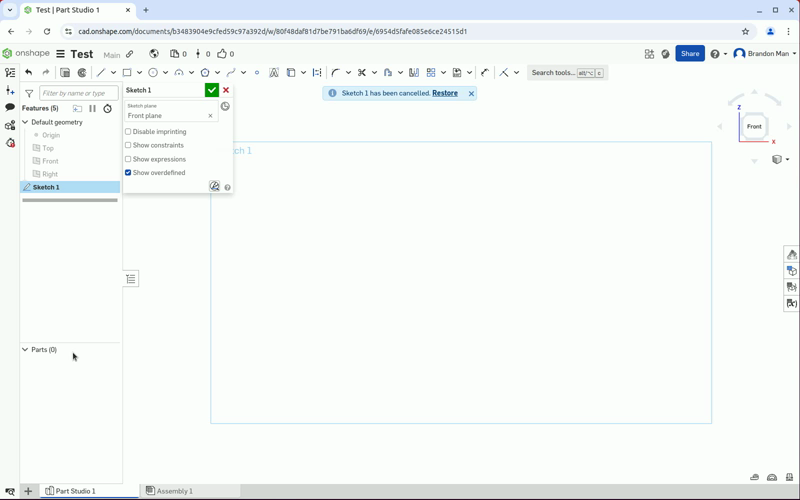
key(y)
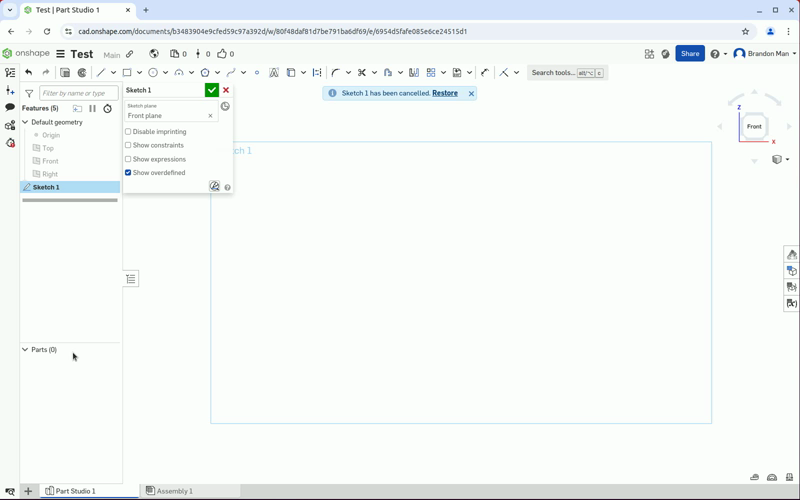
key(l)
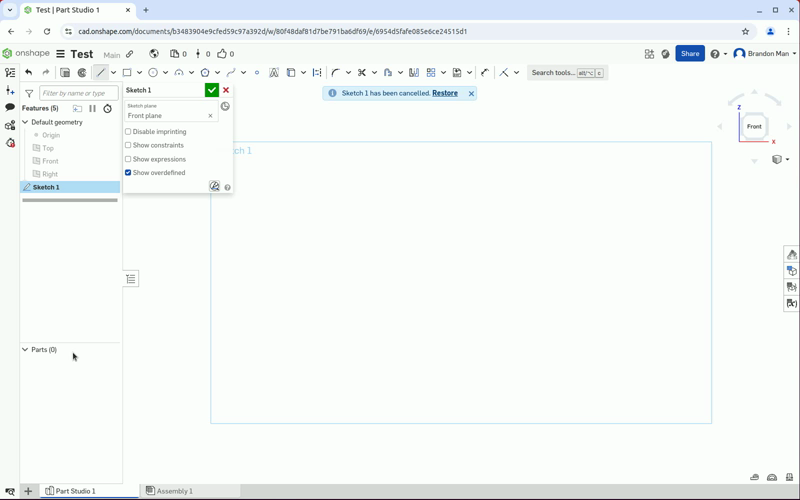
key_down(shift)
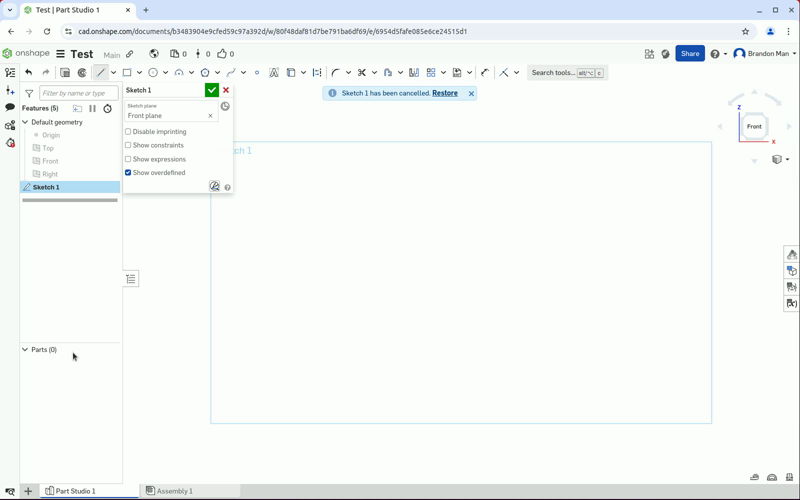
mouse_move(460, 282)
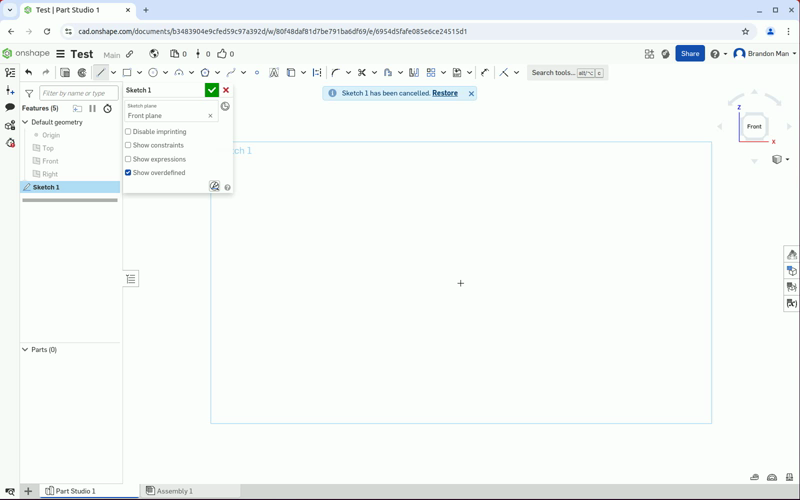
click(460, 282)
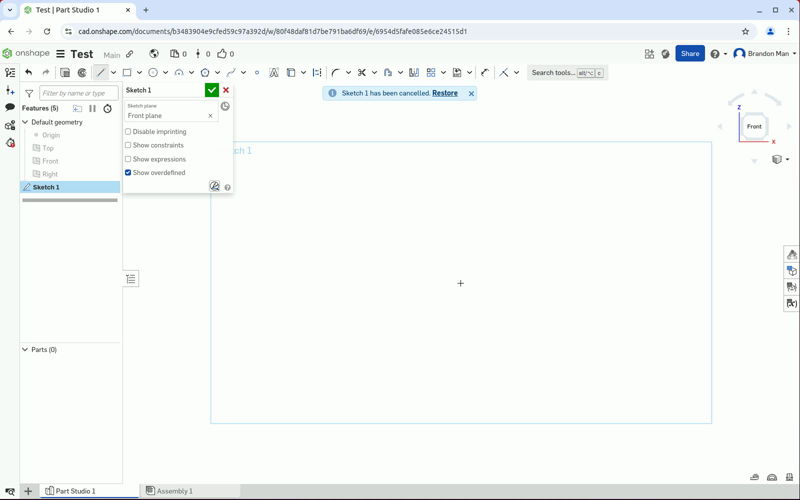
key_up(shift)
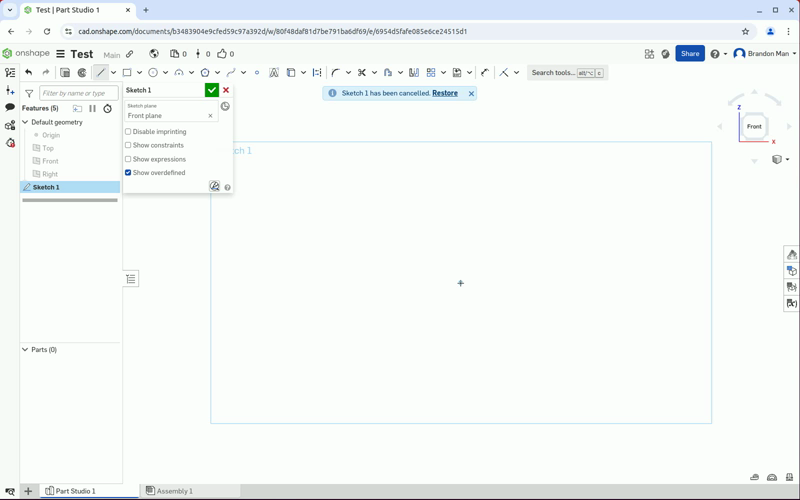
key_down(shift)
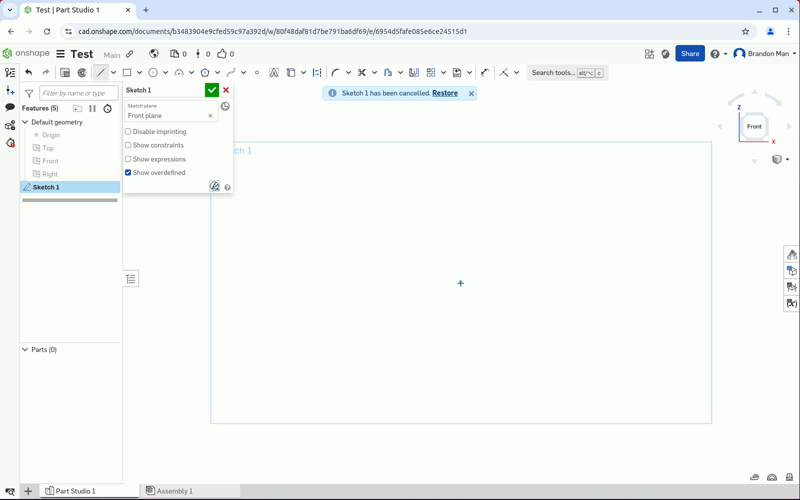
mouse_move(573, 282)
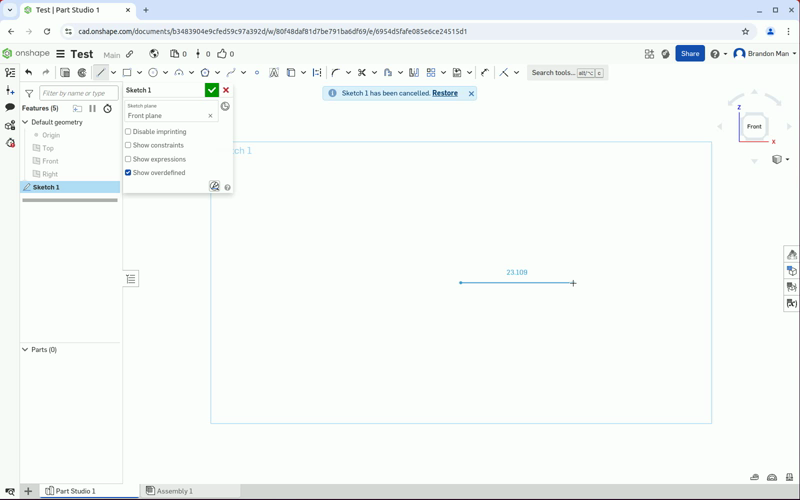
click(573, 282)
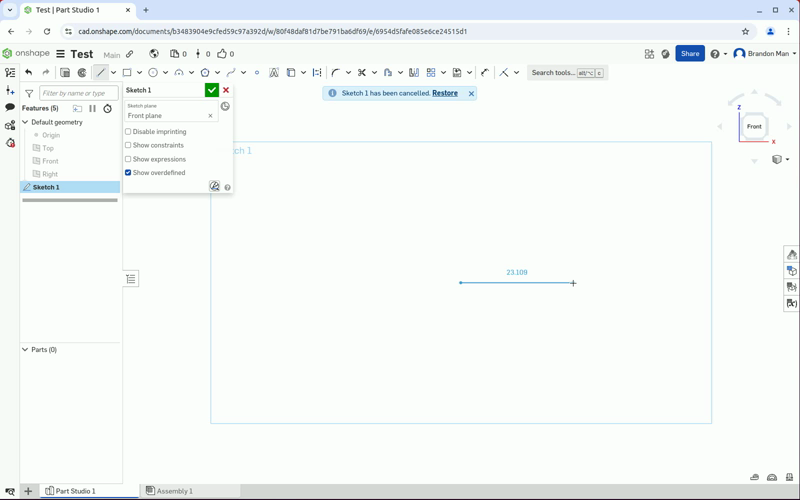
key_up(shift)
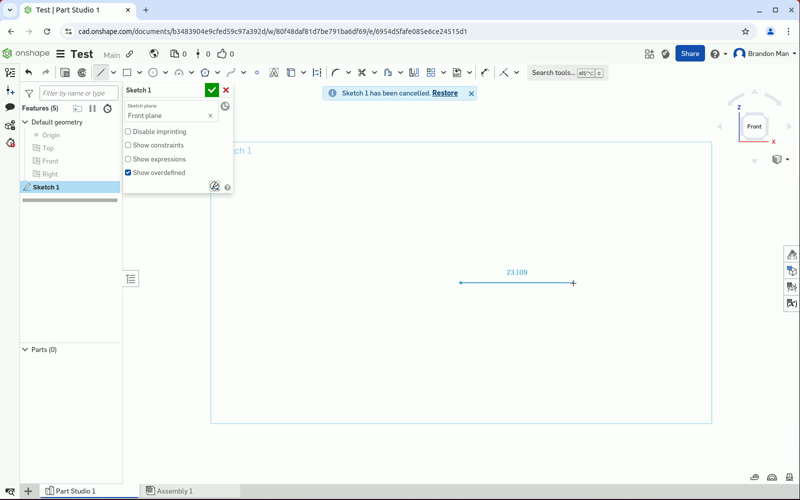
key_down(shift)
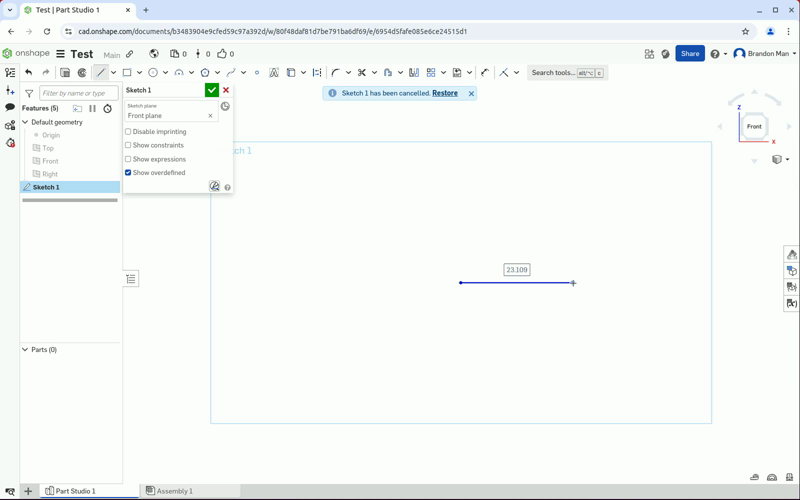
mouse_move(589, 282)
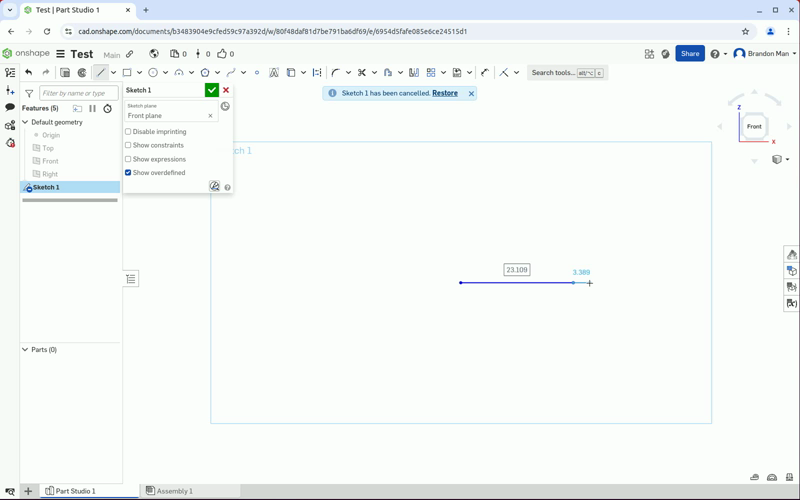
mouse_move(573, 262)
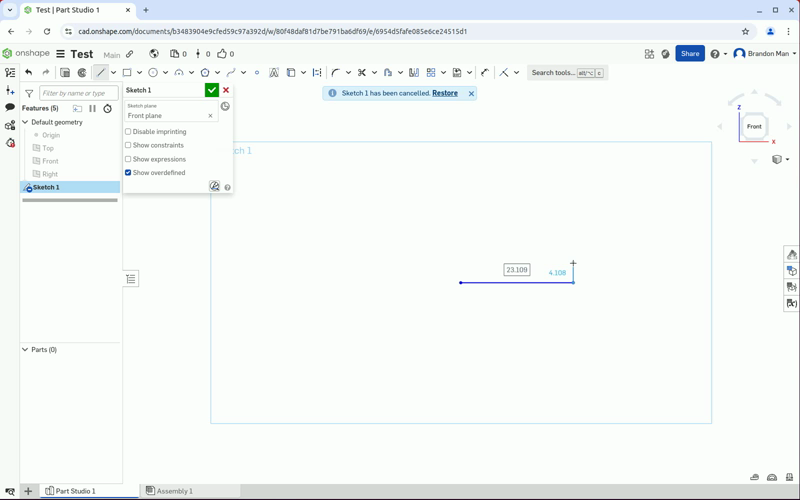
click(573, 262)
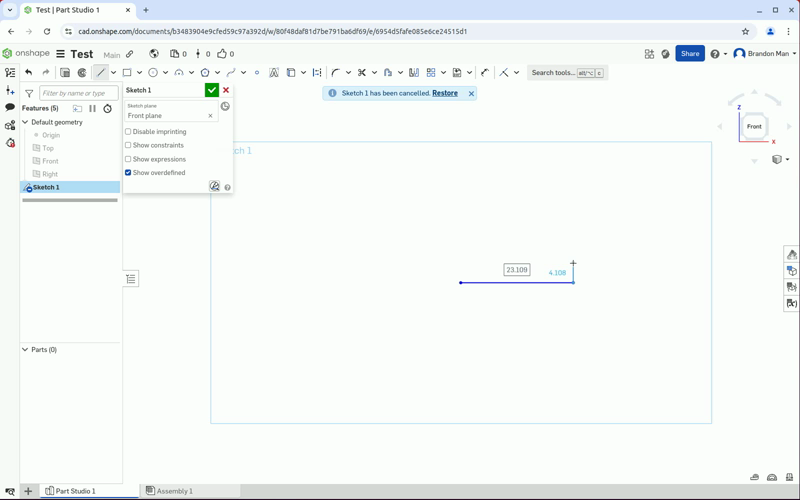
key_up(shift)
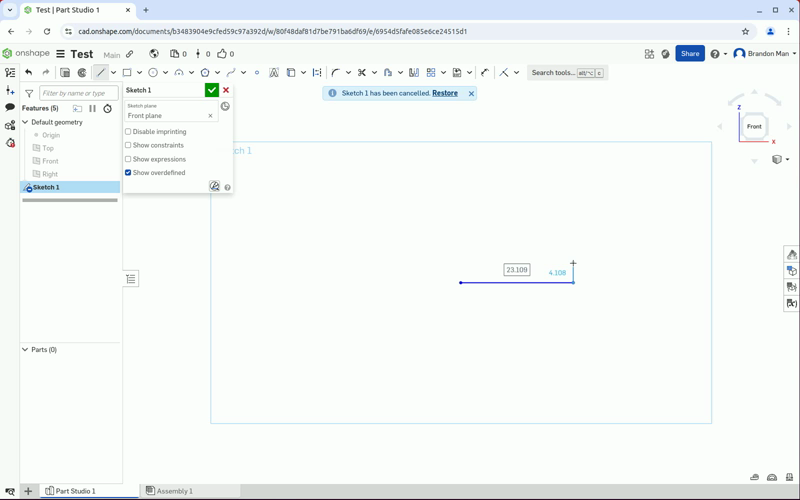
key_down(shift)
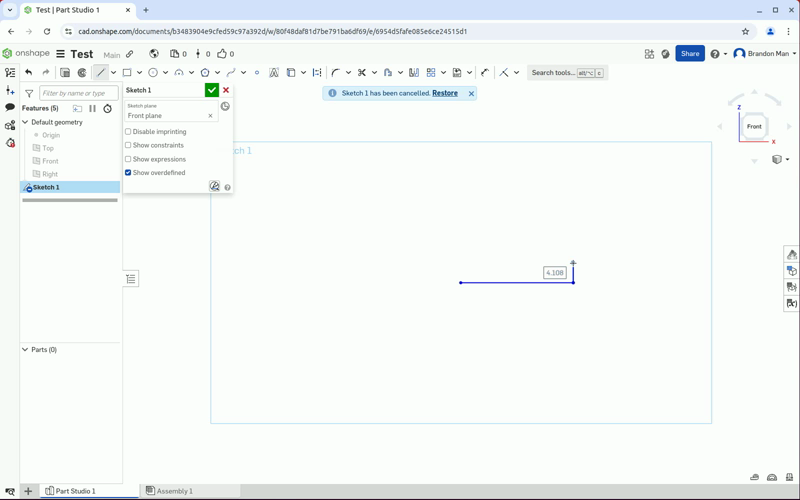
mouse_move(589, 262)
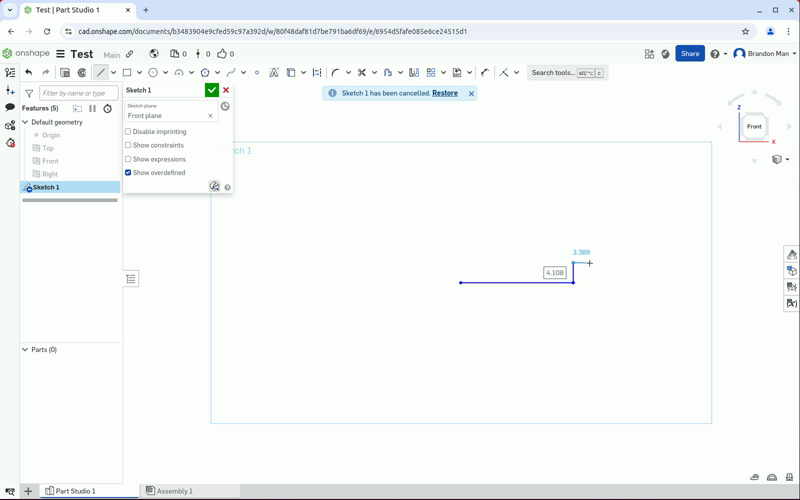
mouse_move(524, 262)
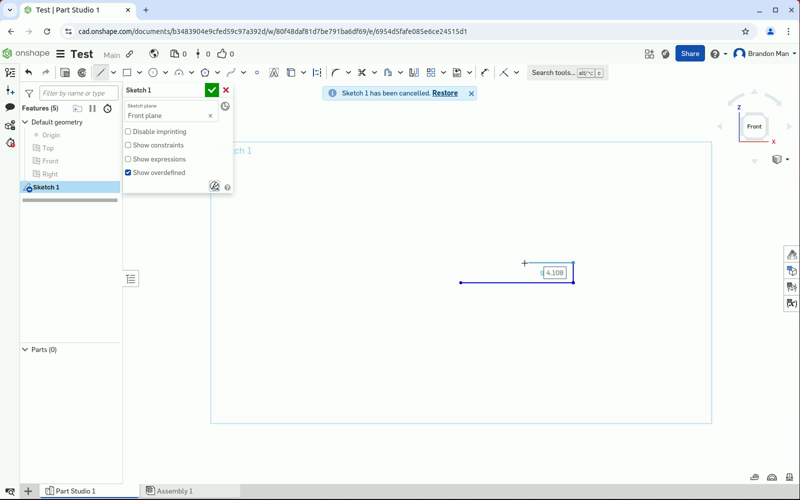
click(524, 262)
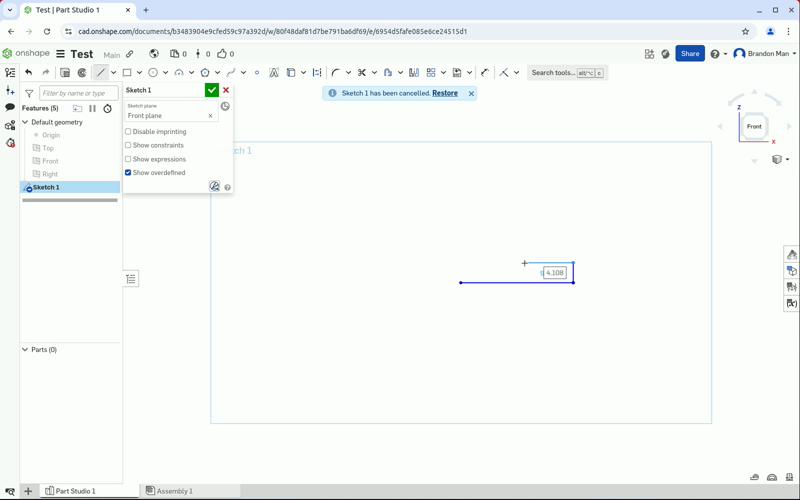
key_up(shift)
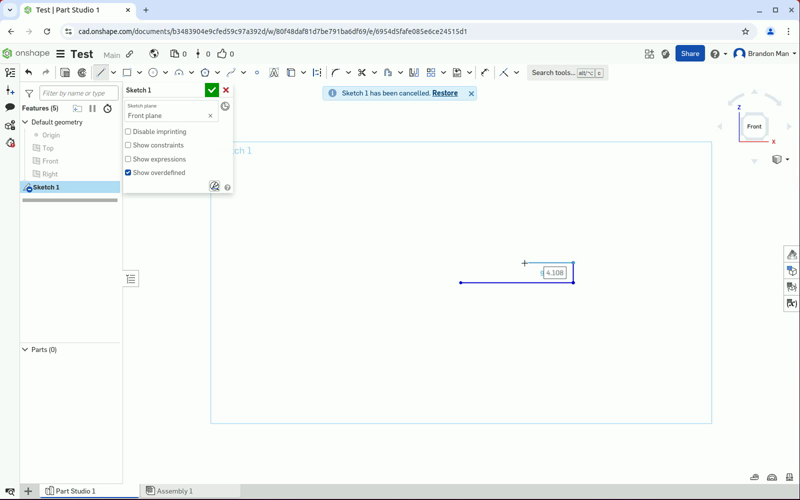
key_down(shift)
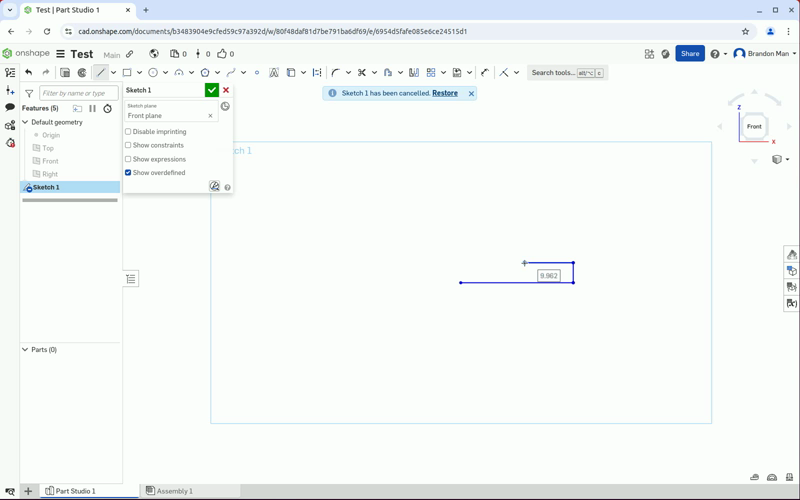
mouse_move(554, 262)
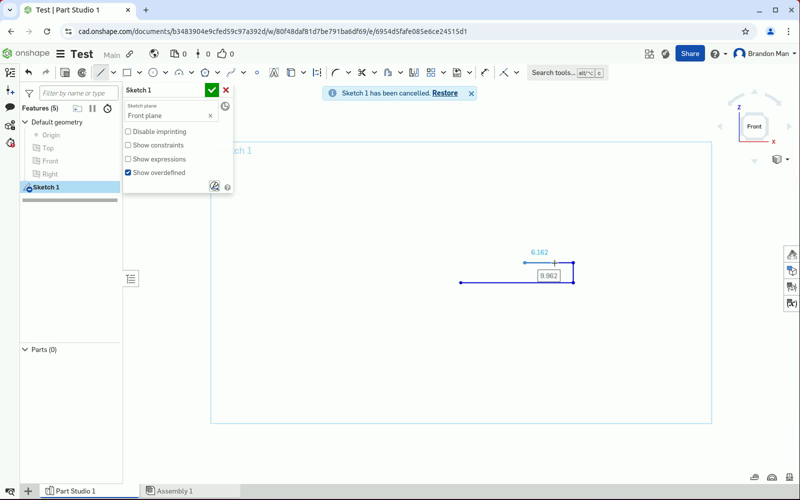
mouse_move(524, 243)
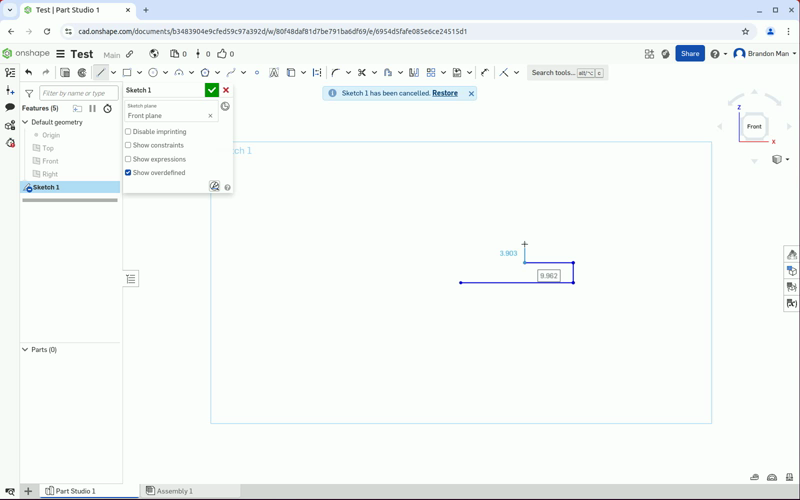
click(524, 243)
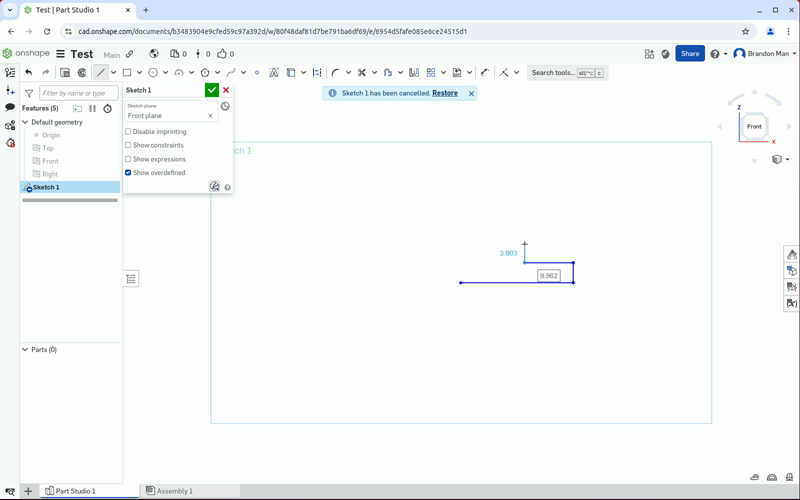
key_up(shift)
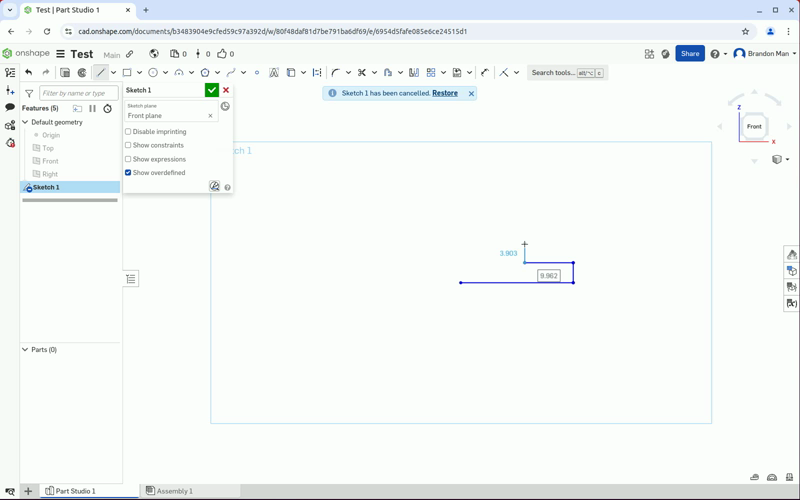
key_down(shift)
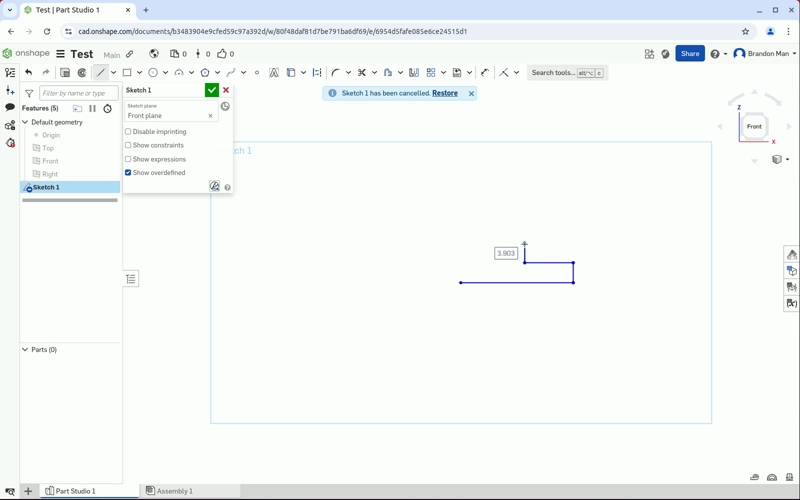
mouse_move(554, 243)
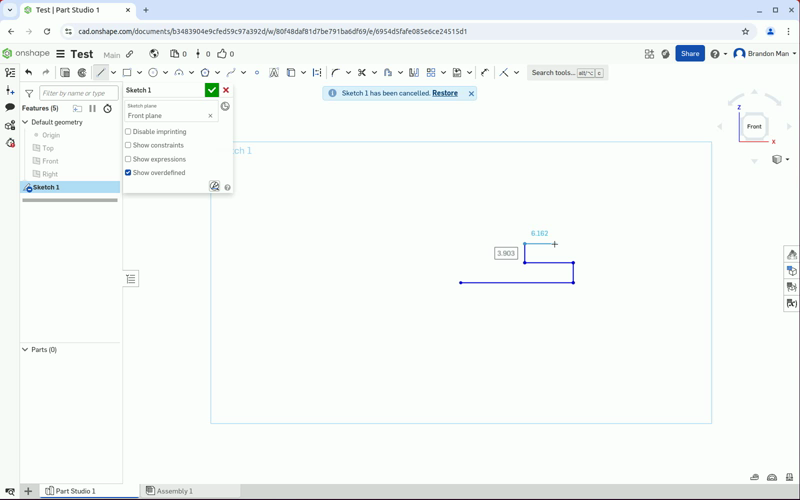
mouse_move(492, 243)
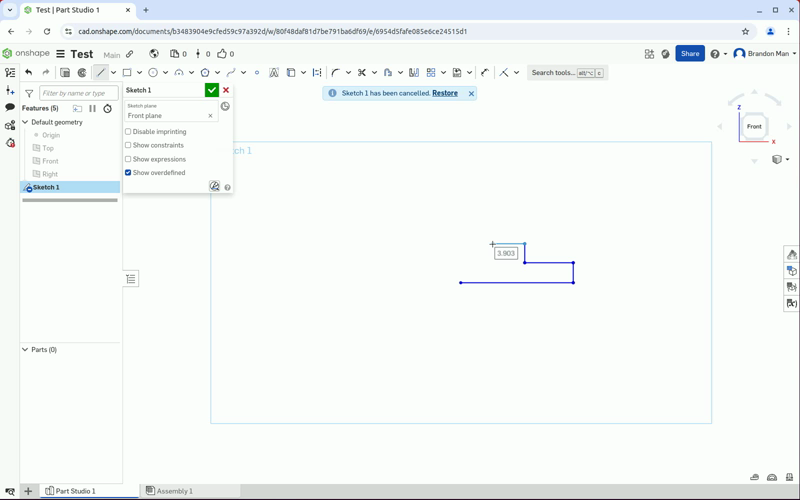
click(492, 243)
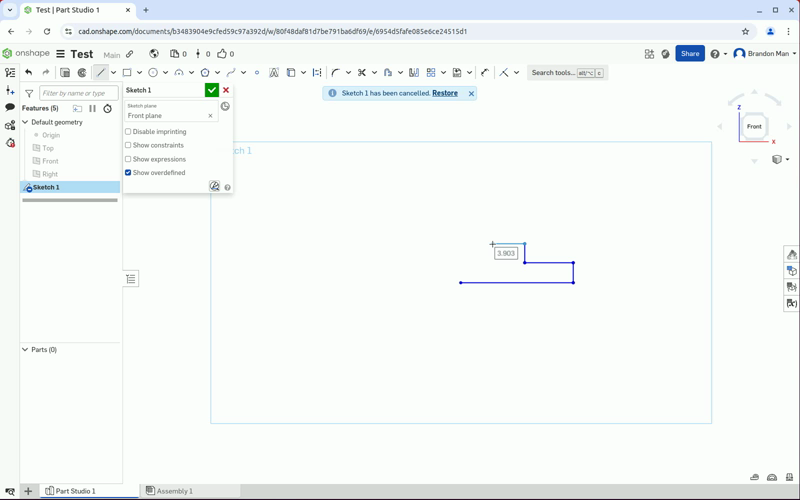
key_up(shift)
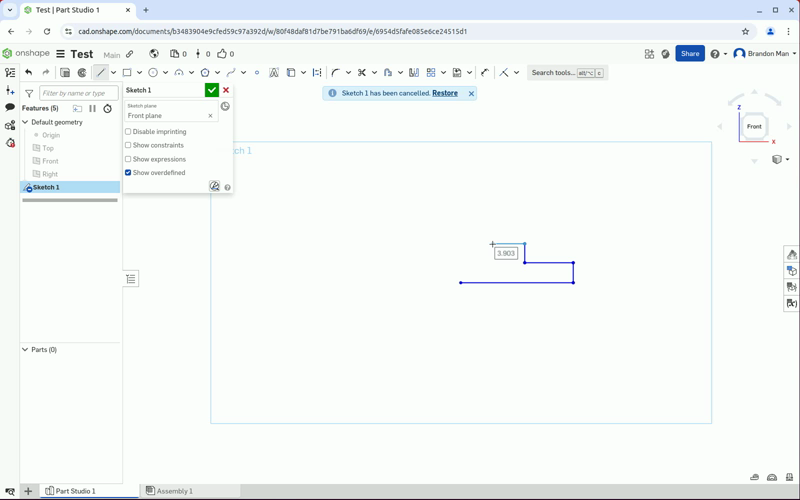
key_down(shift)
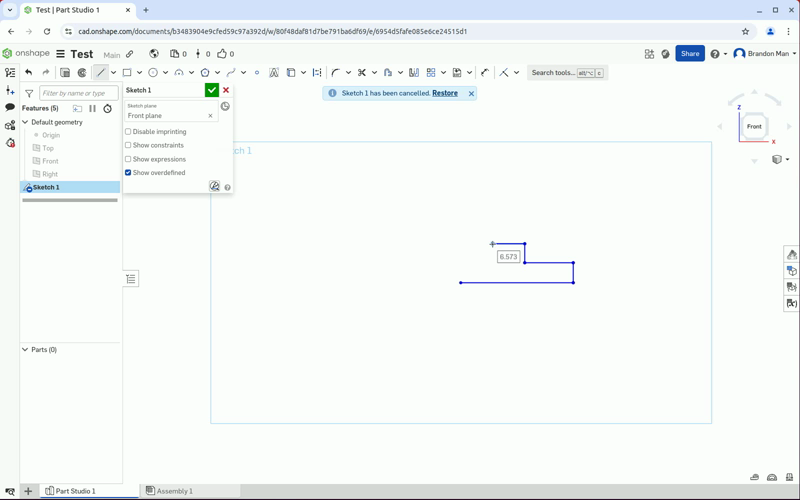
mouse_move(522, 243)
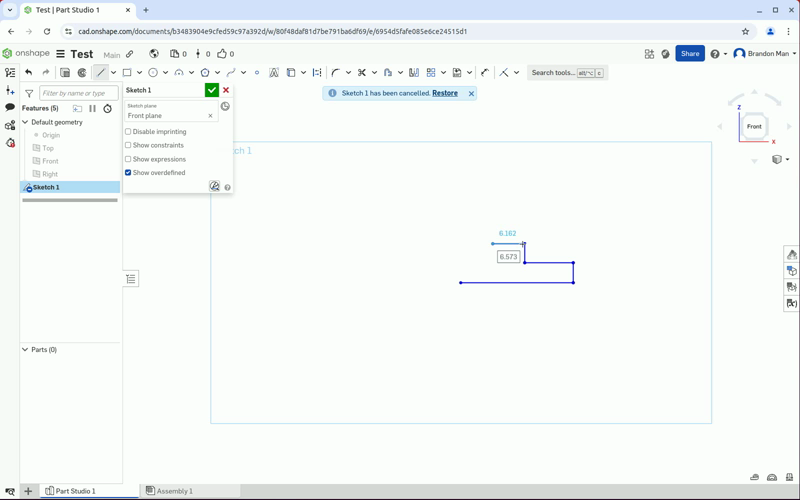
mouse_move(492, 230)
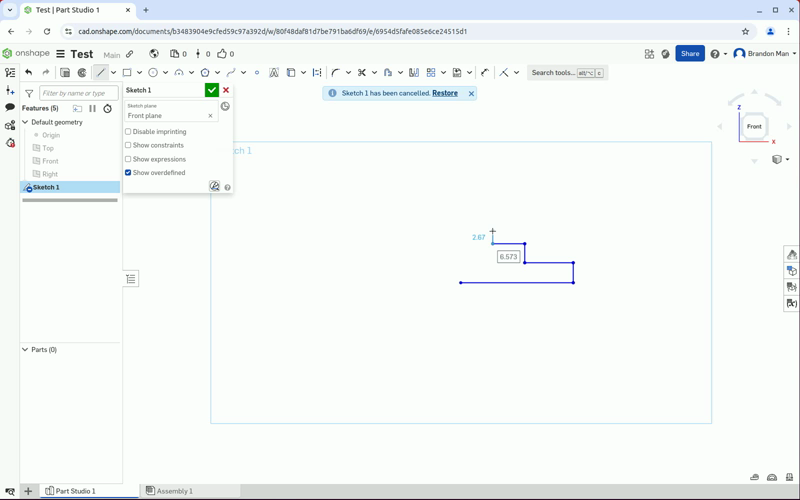
click(492, 230)
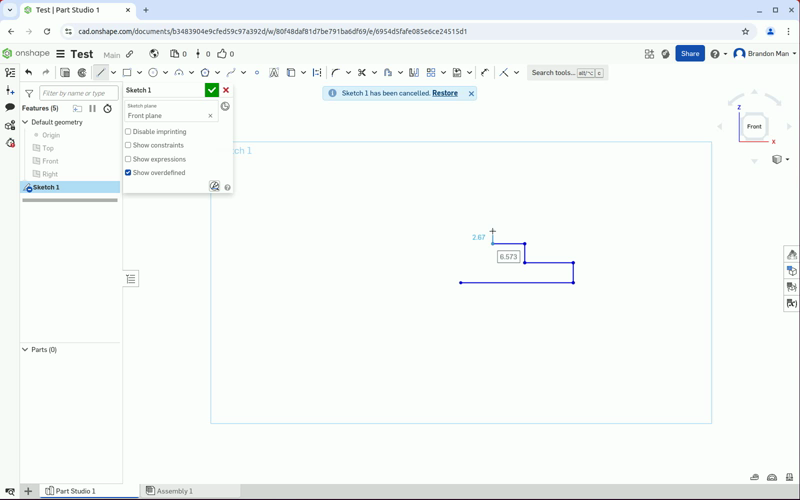
key_up(shift)
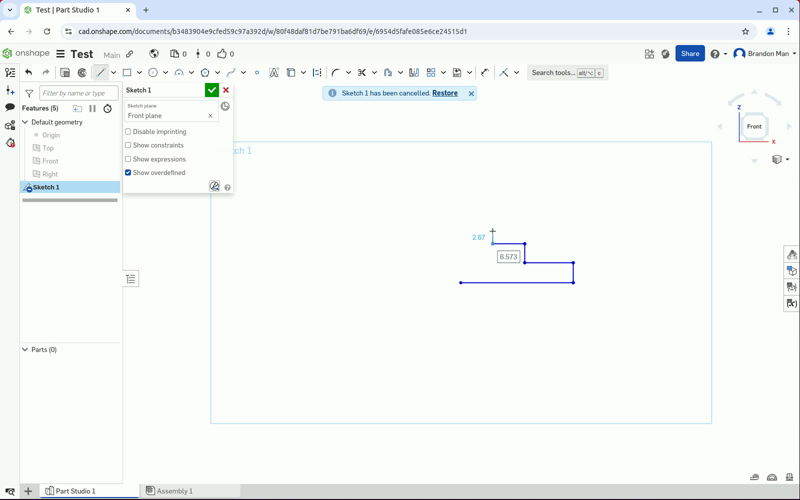
key_down(shift)
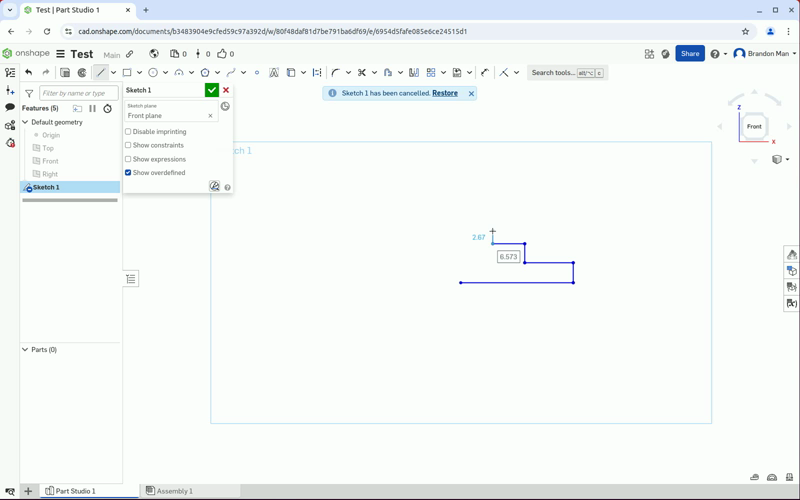
mouse_move(522, 230)
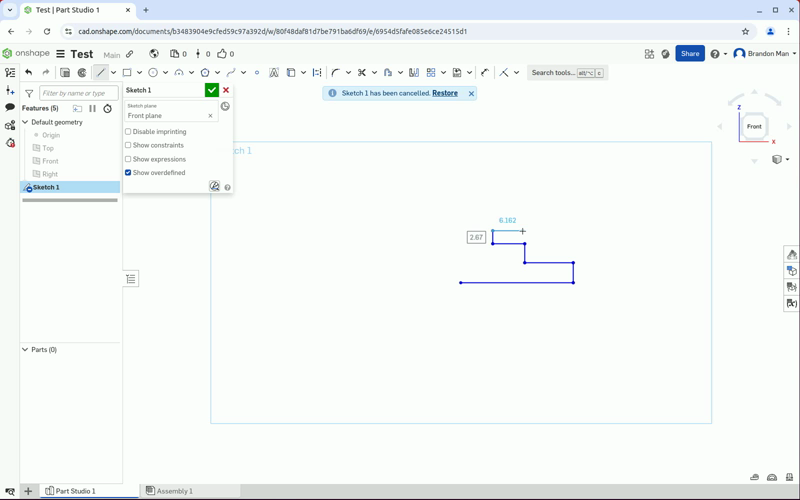
mouse_move(460, 230)
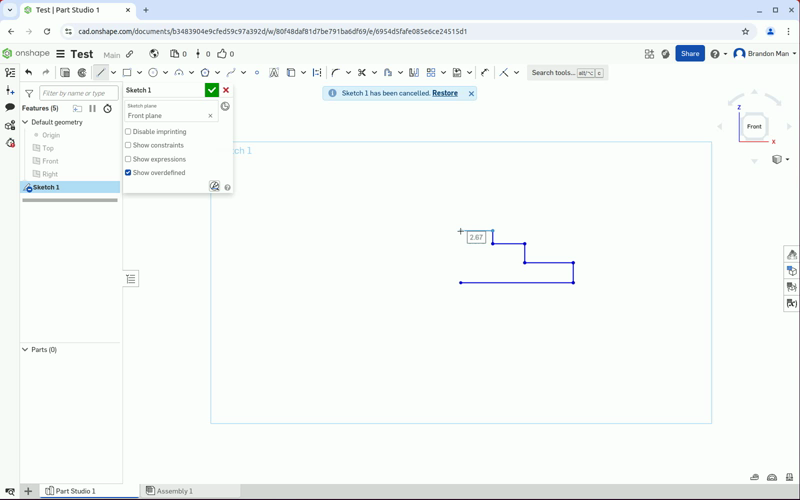
click(460, 230)
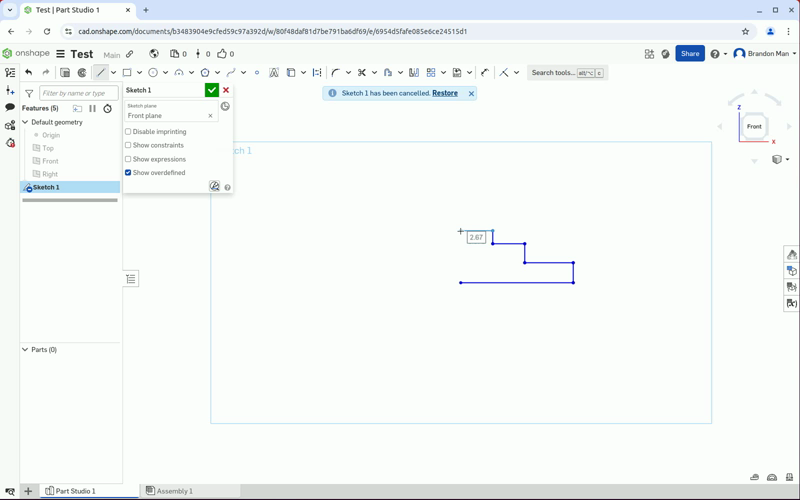
key_up(shift)
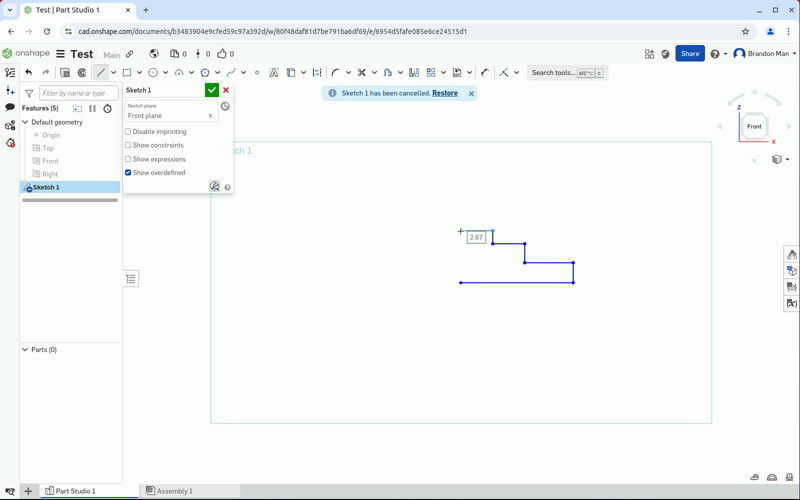
mouse_move(490, 230)
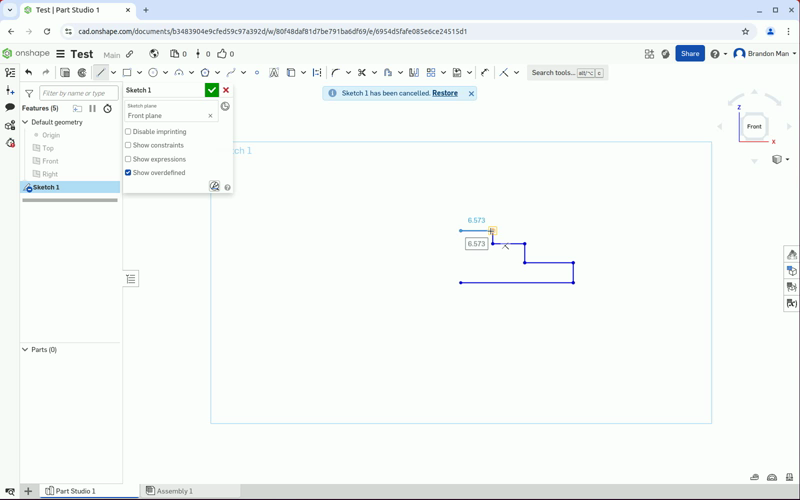
key_down(shift)
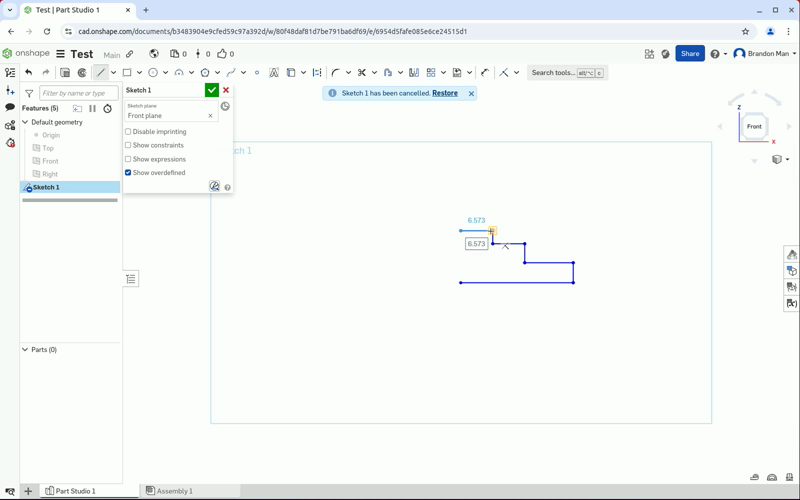
mouse_move(460, 282)
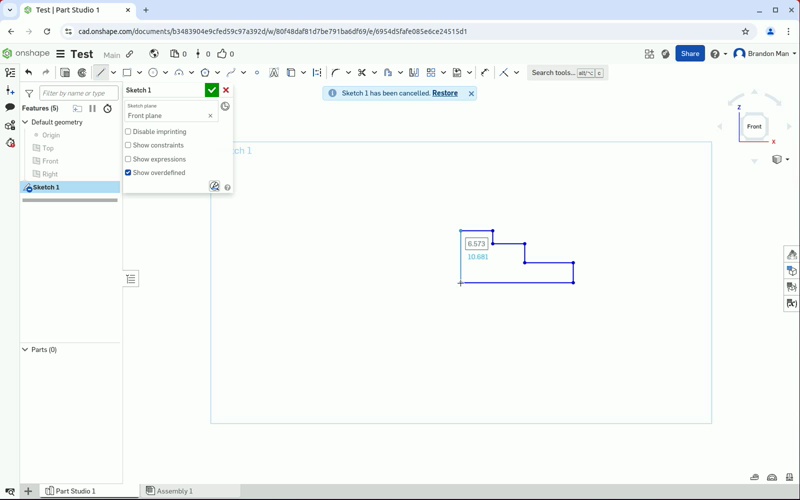
key_up(shift)
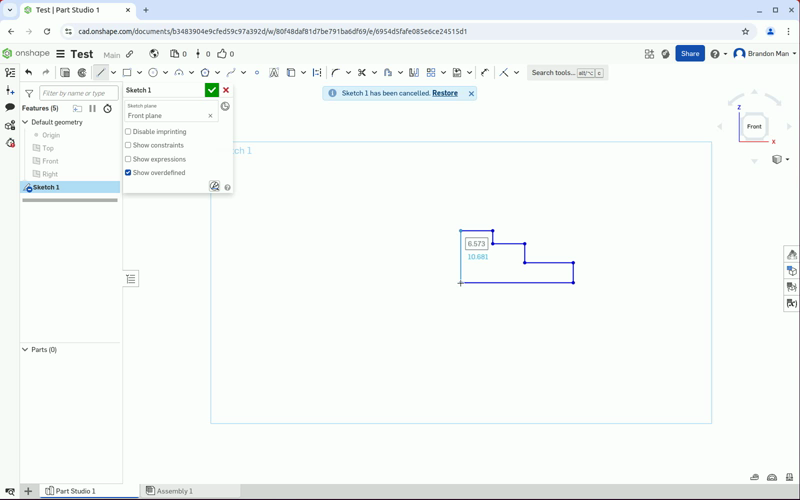
click(460, 282)
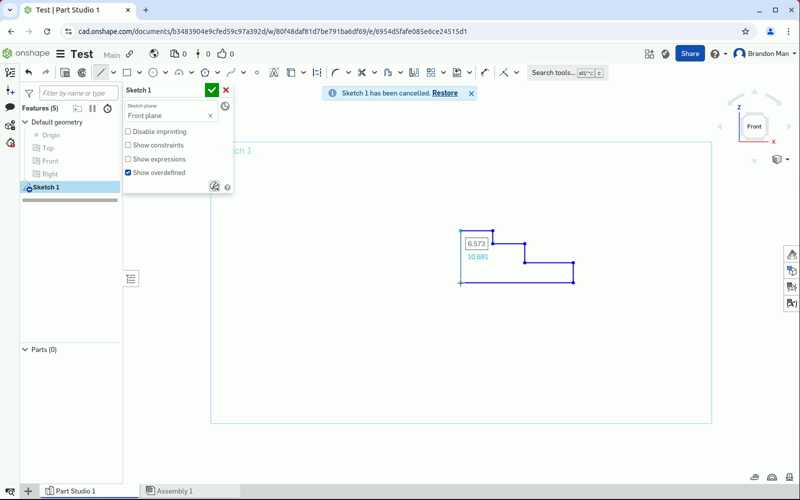
key(esc)
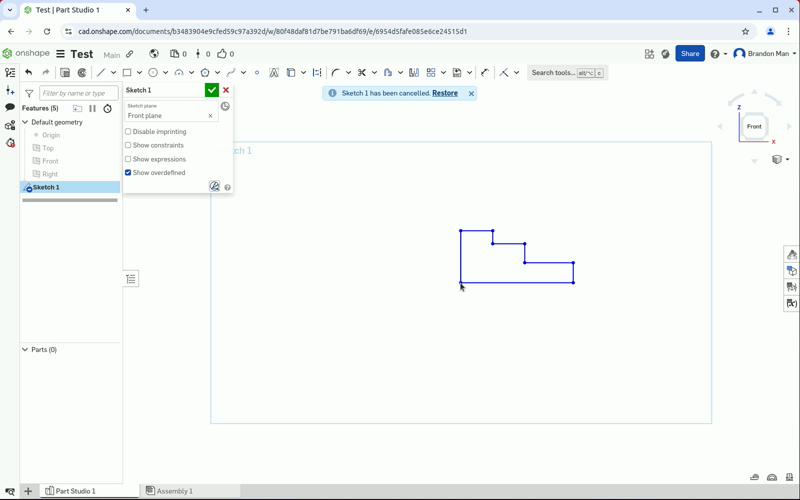
mouse_move(490, 253)
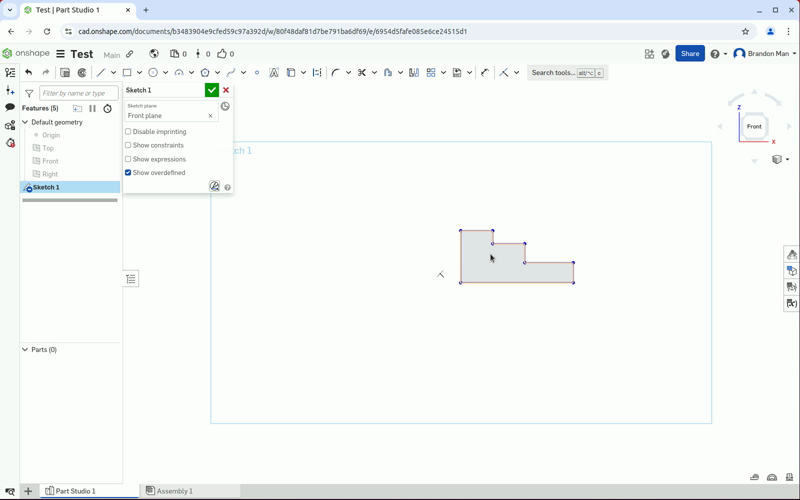
click(490, 253)
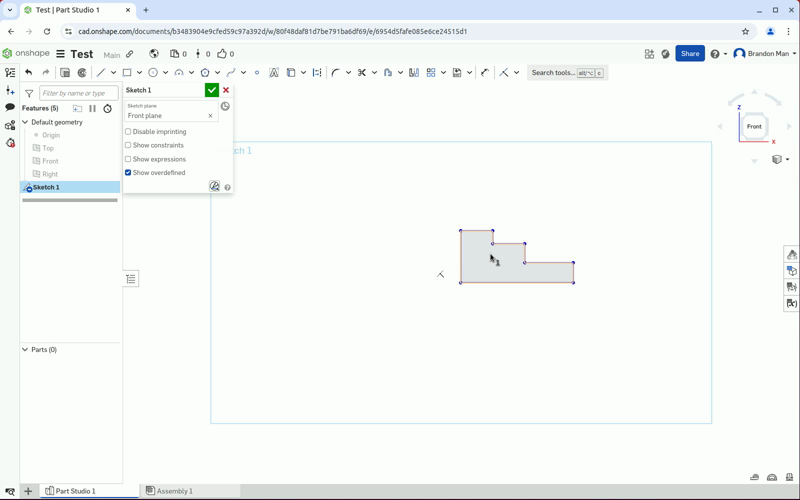
mouse_move(73, 352)
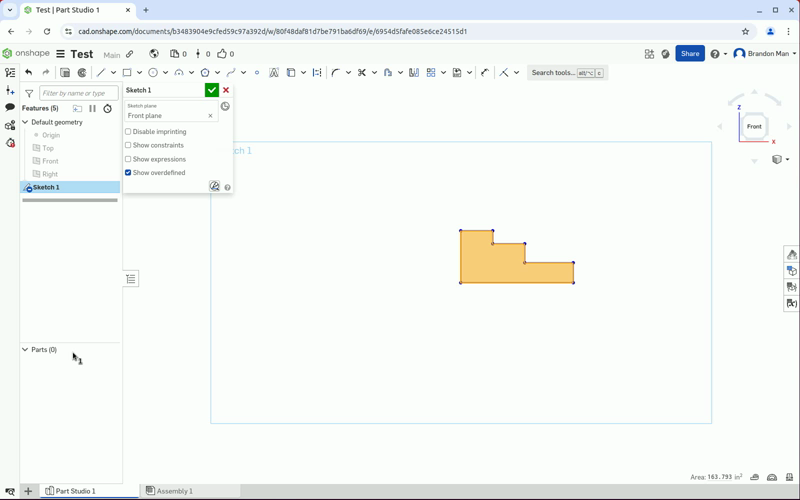
key(shift+y)
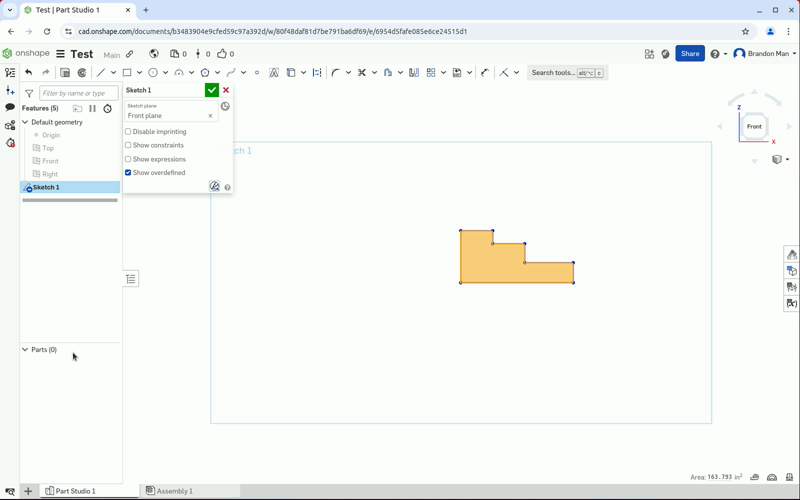
key(shift+e)
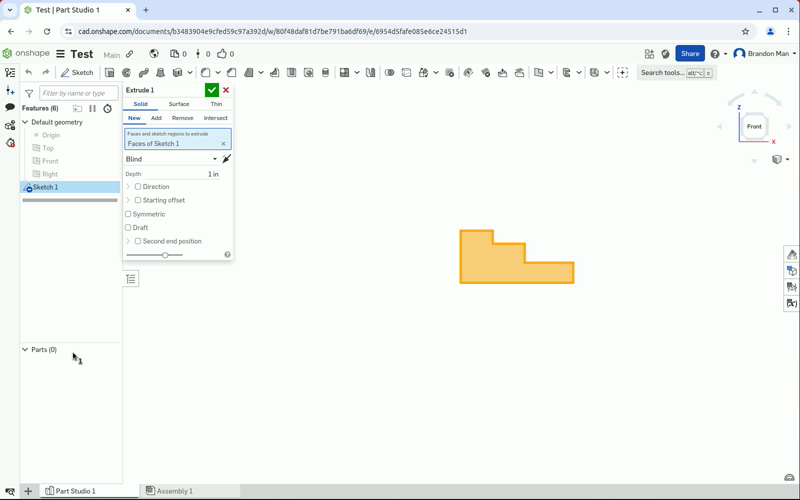
mouse_move(143, 106)
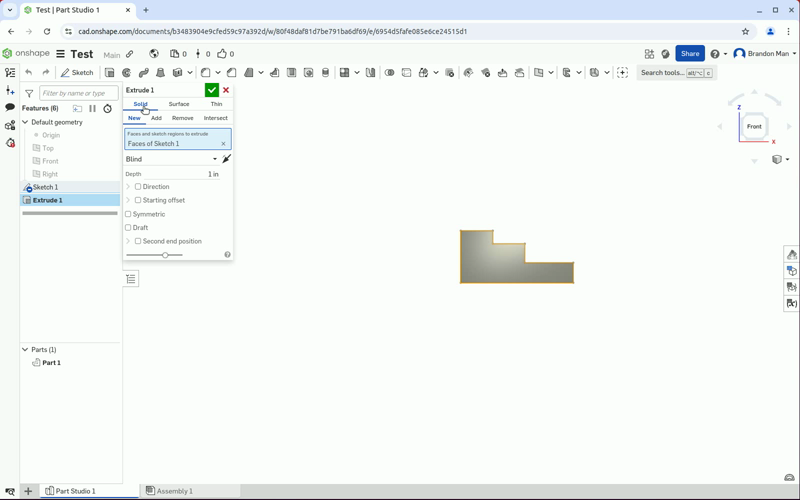
click(143, 106)
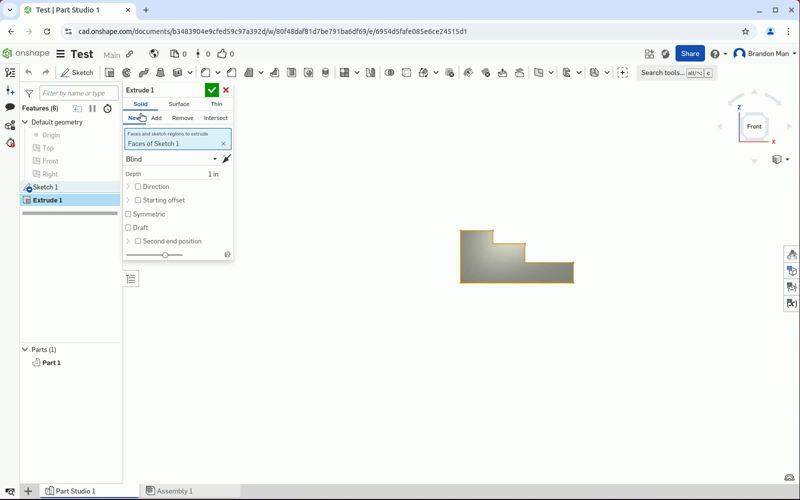
mouse_move(137, 120)
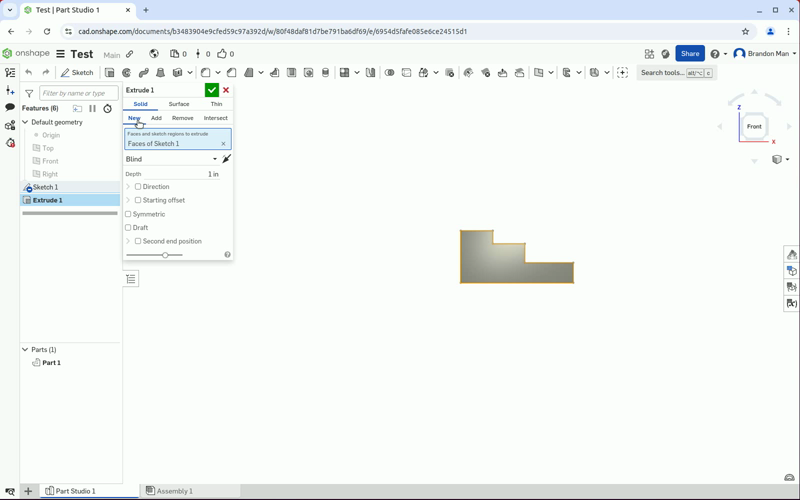
click(137, 120)
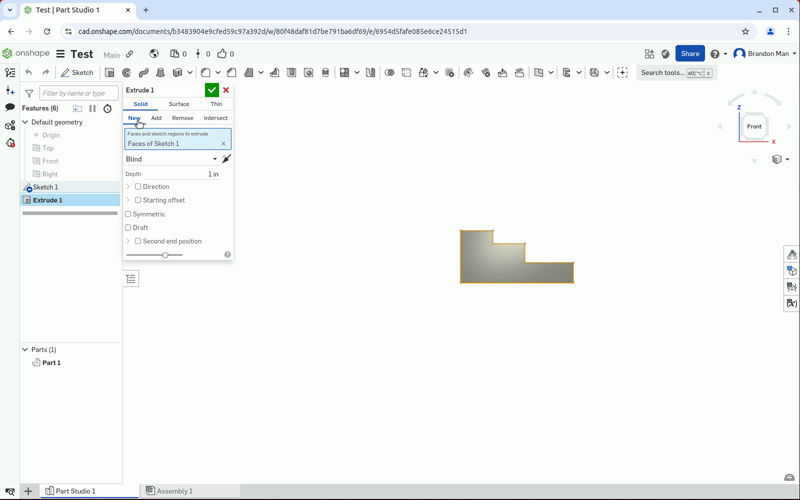
key(tab, 4)
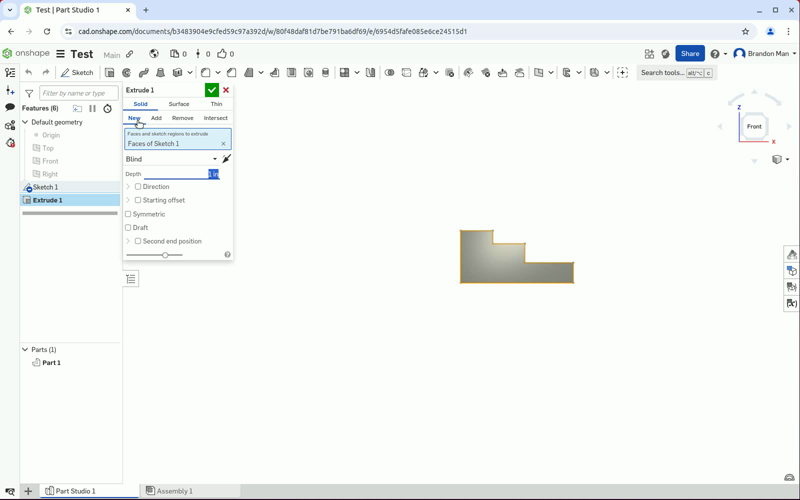
text(-12.036)
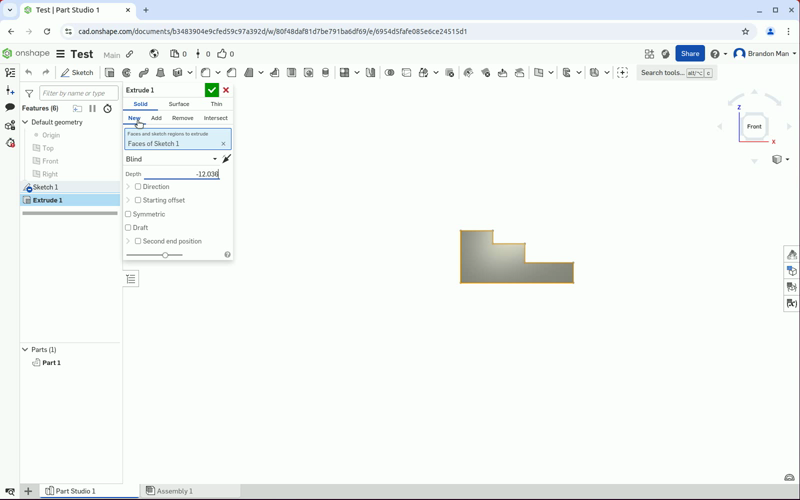
key(enter)
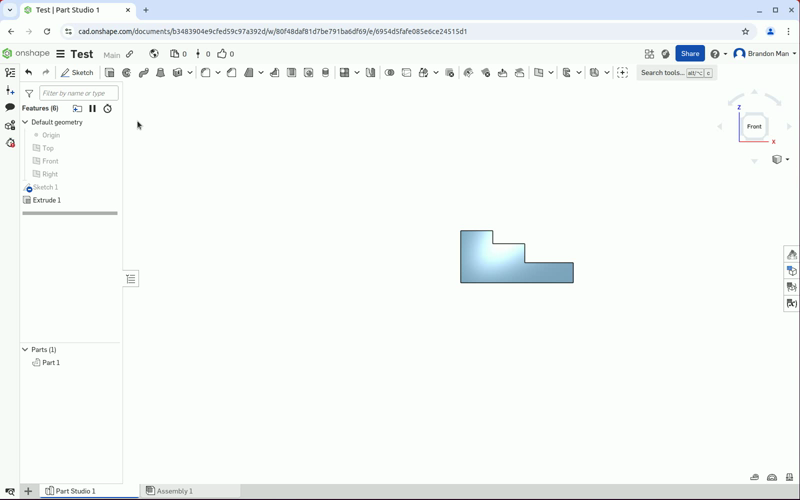
key(shift+h)
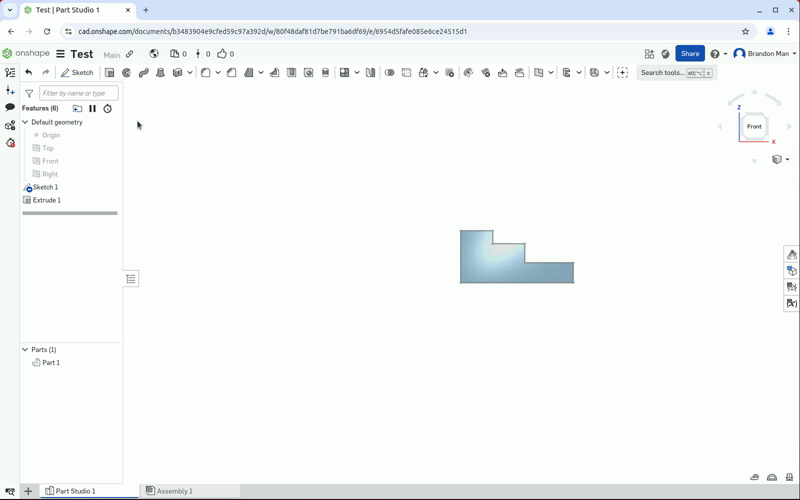
key(shift+h)
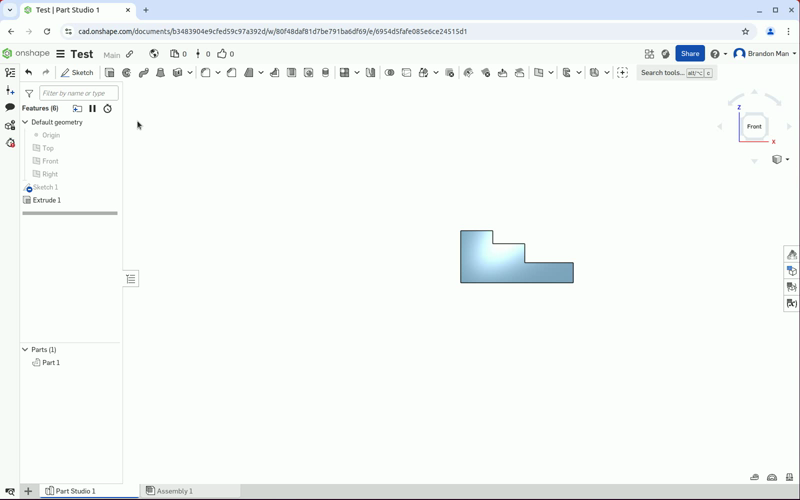
mouse_move(73, 189)
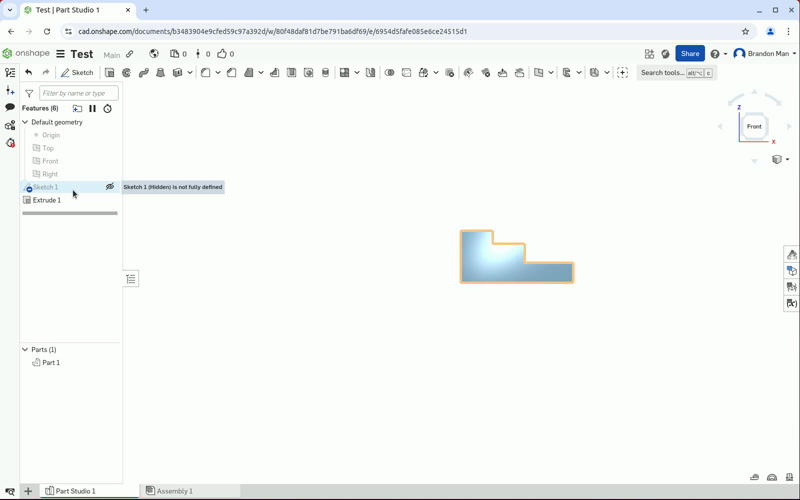
click(73, 189)
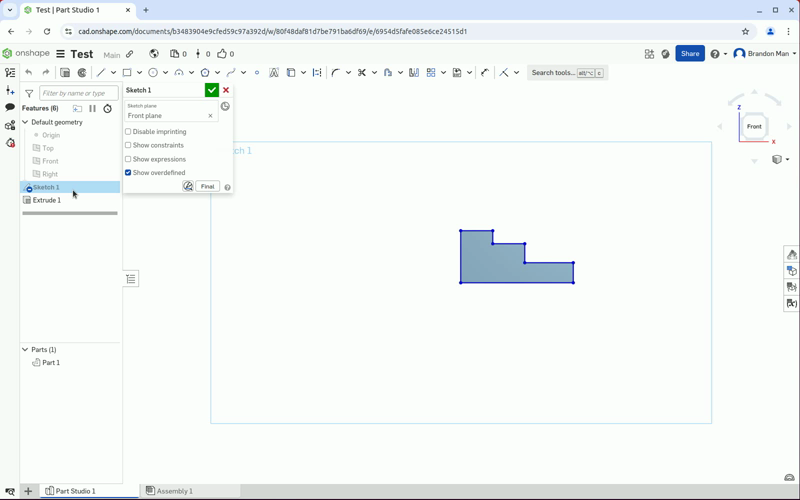
mouse_move(229, 92)
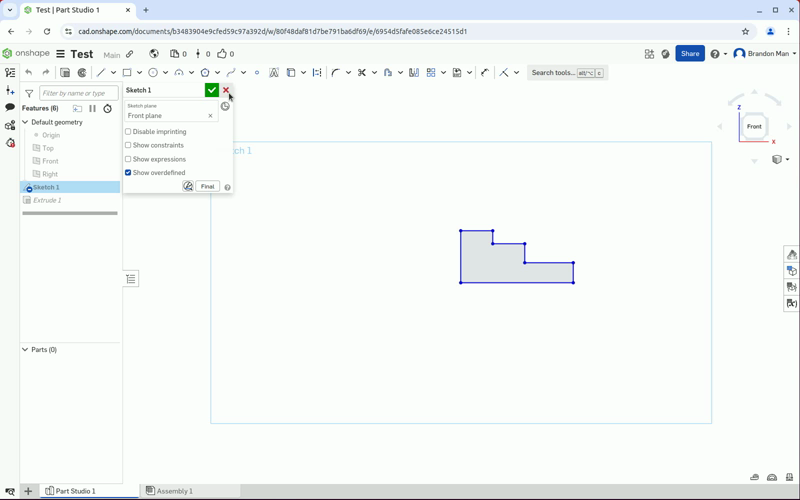
click(229, 92)
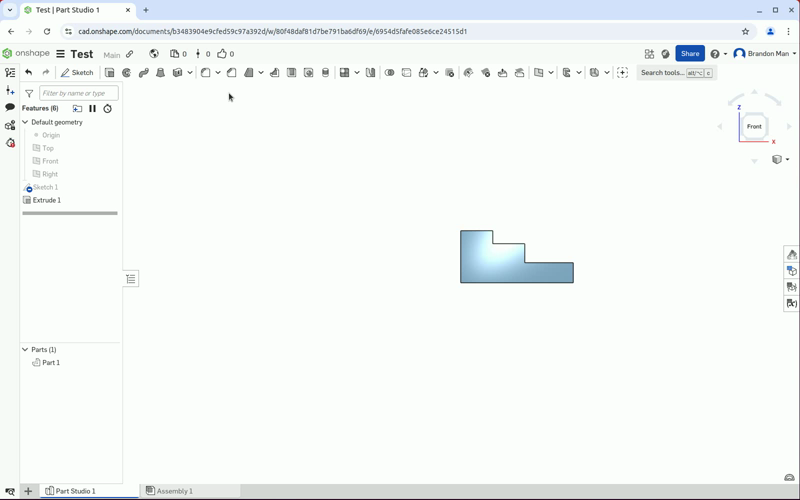
mouse_move(73, 352)
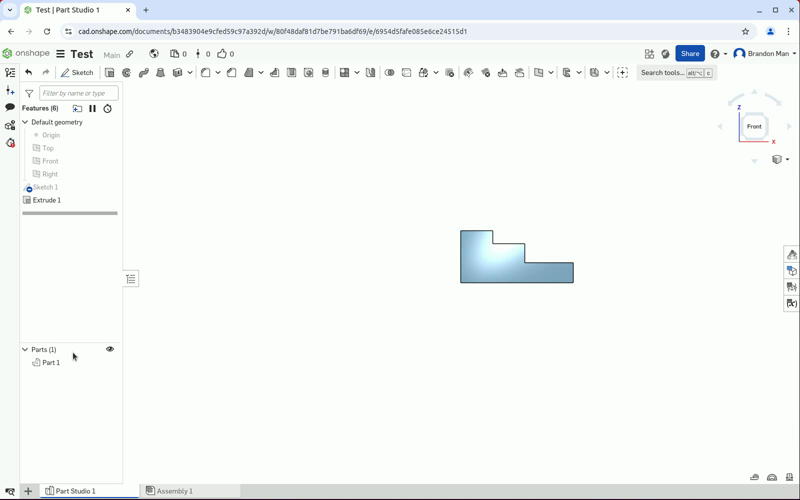
key(y)
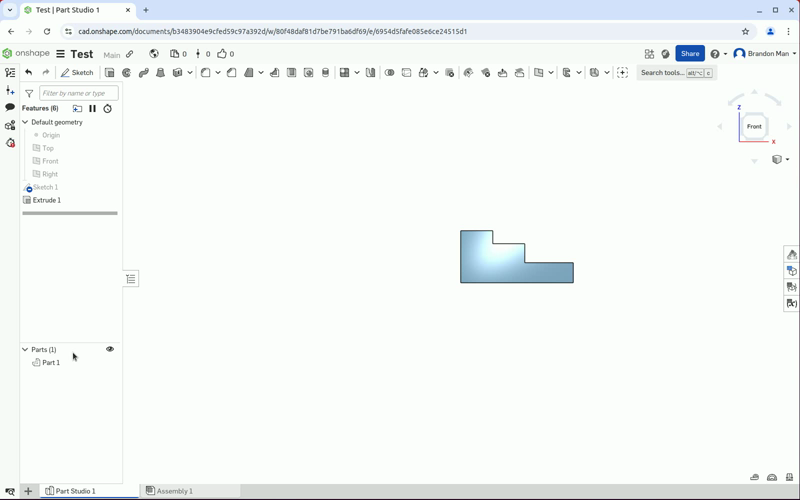
key(shift+p)
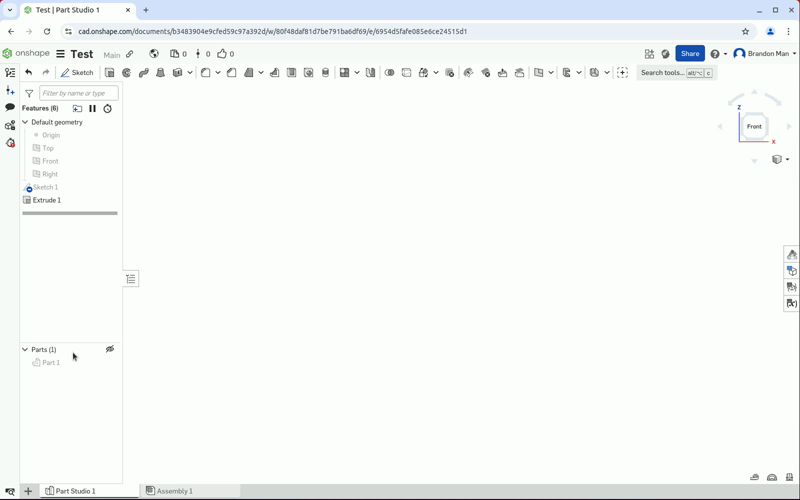
key(space)
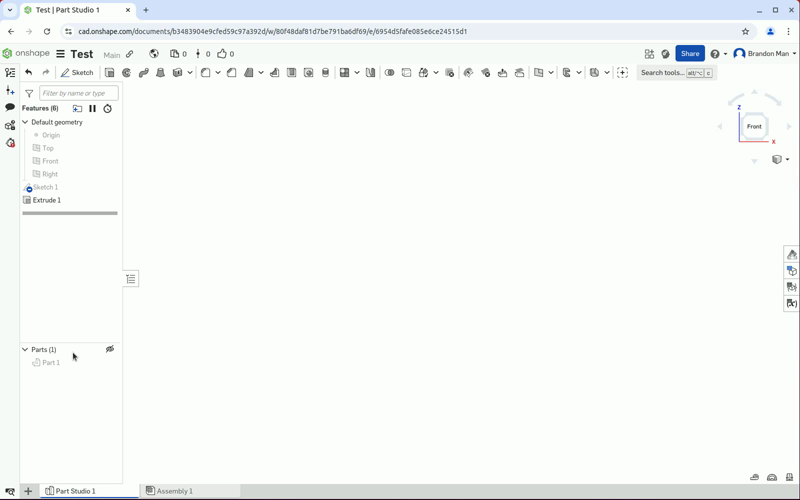
key_down(shift)
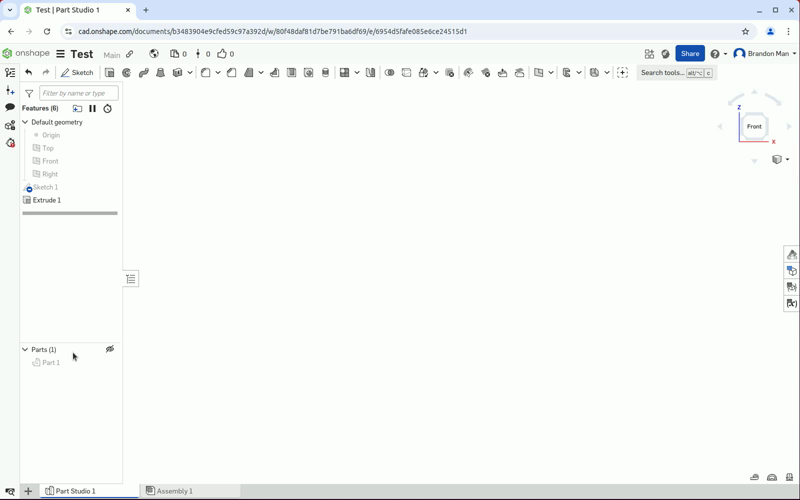
key(down)
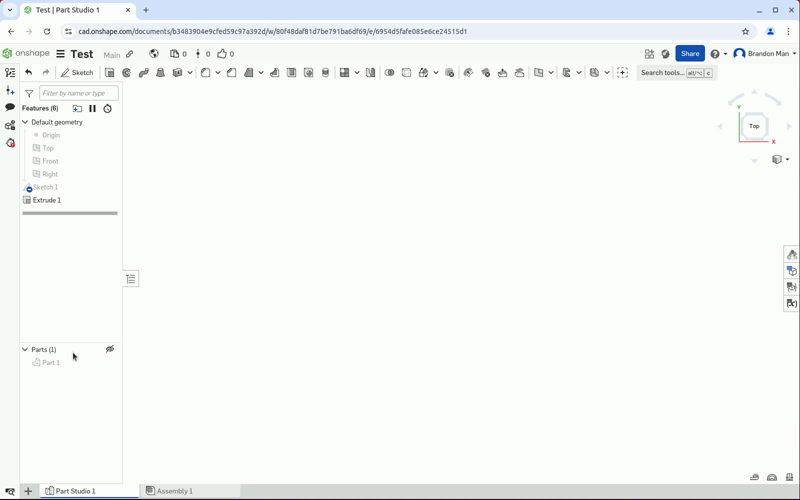
key_up(shift)
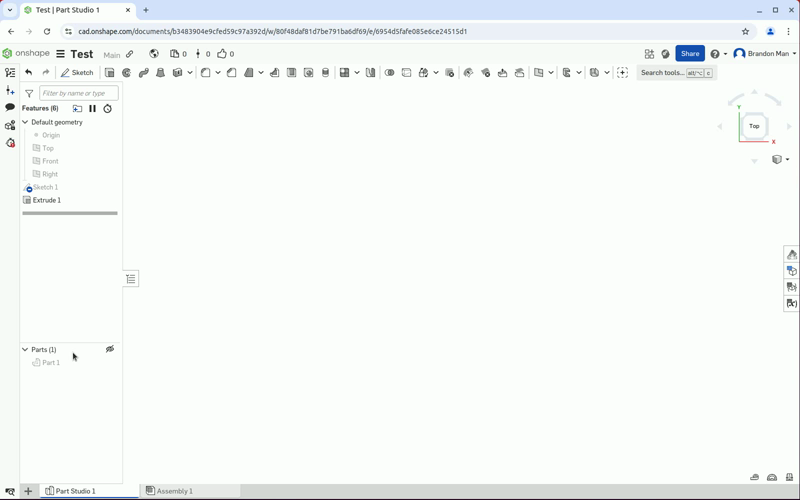
mouse_move(73, 352)
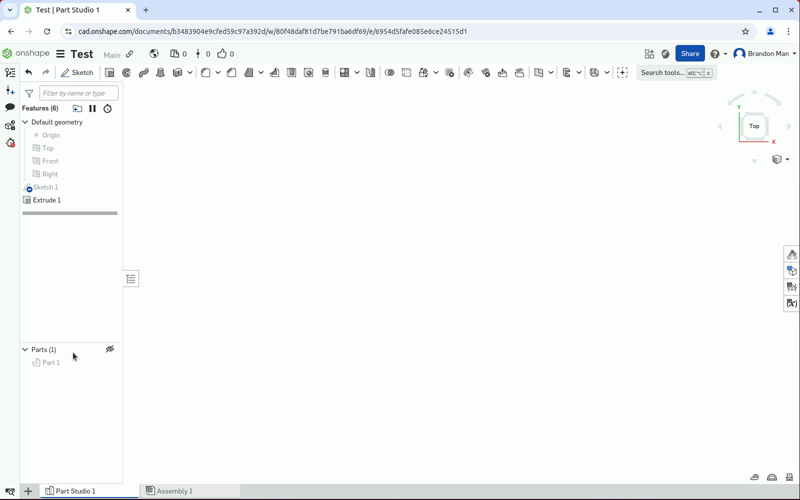
key(shift+y)
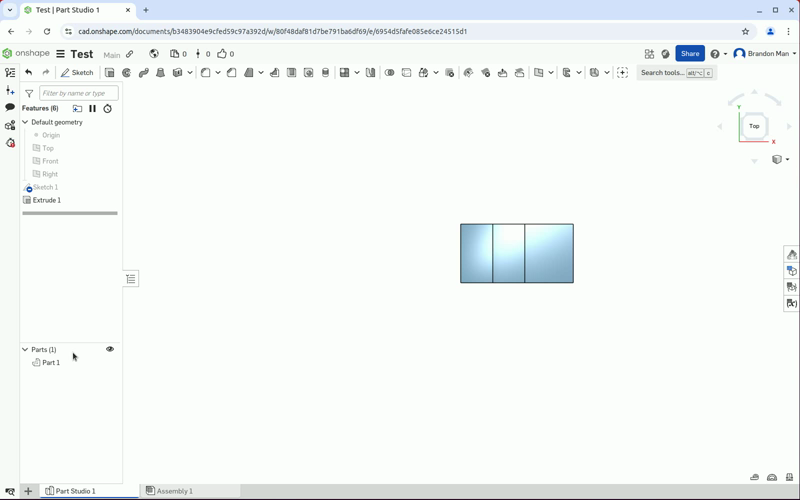
mouse_move(541, 75)
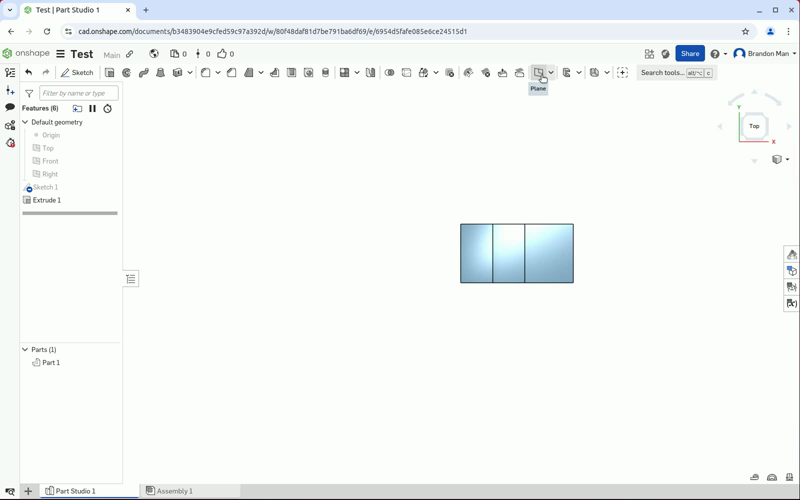
click(541, 75)
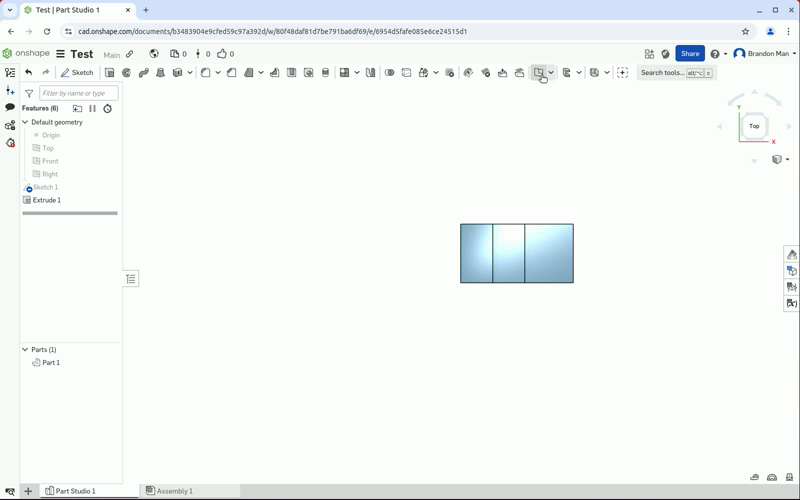
mouse_move(73, 150)
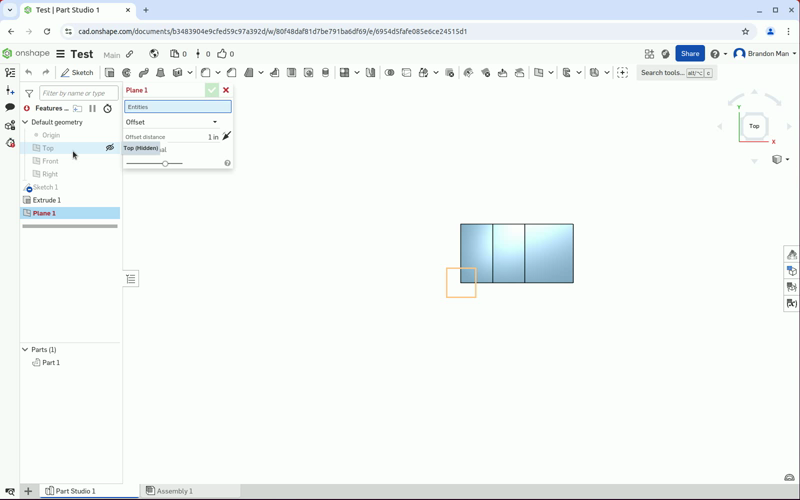
click(73, 150)
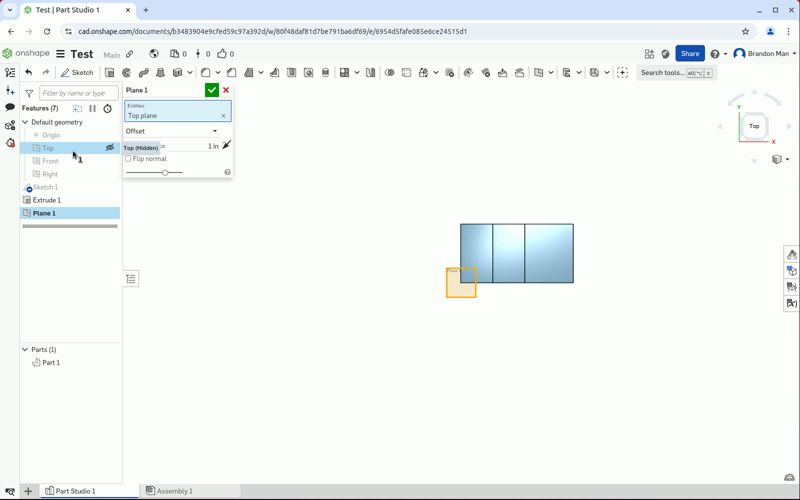
key(tab, 2)
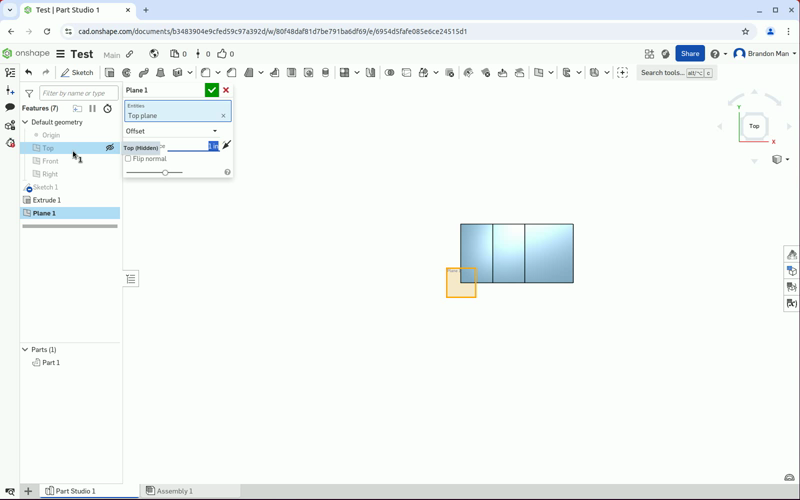
text(4.098)
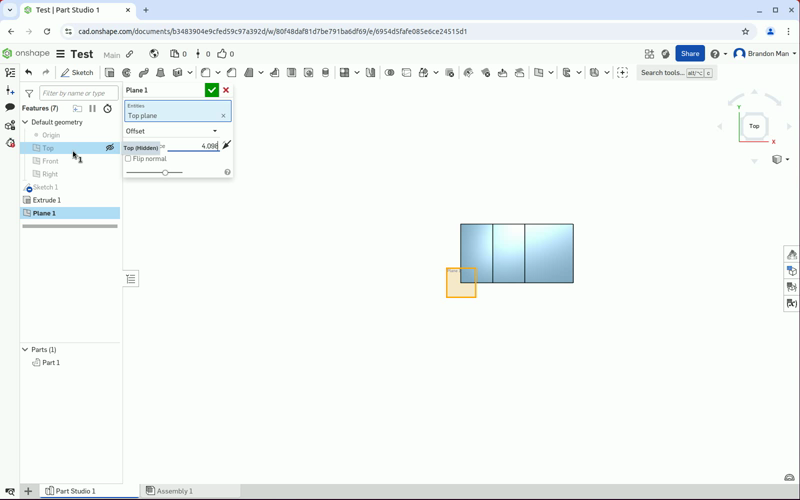
key(enter, 2)
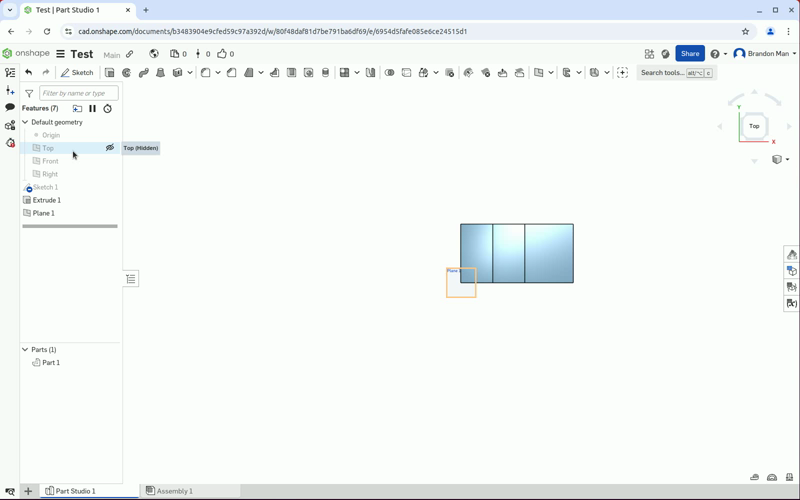
key(shift+s)
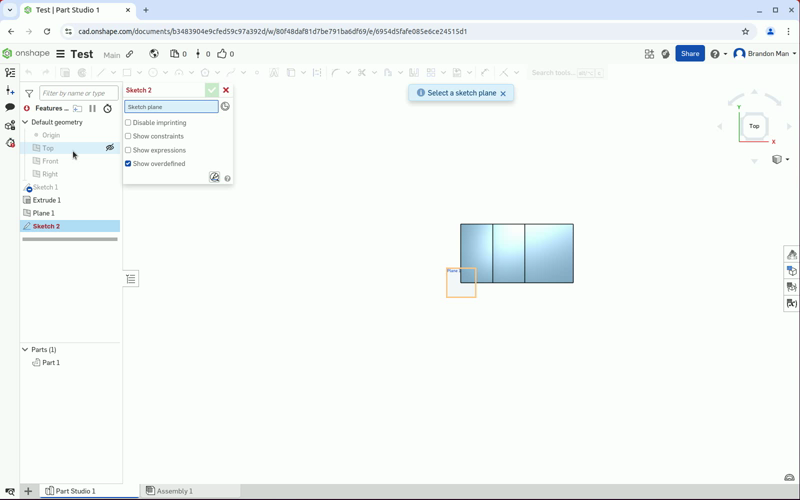
mouse_move(73, 215)
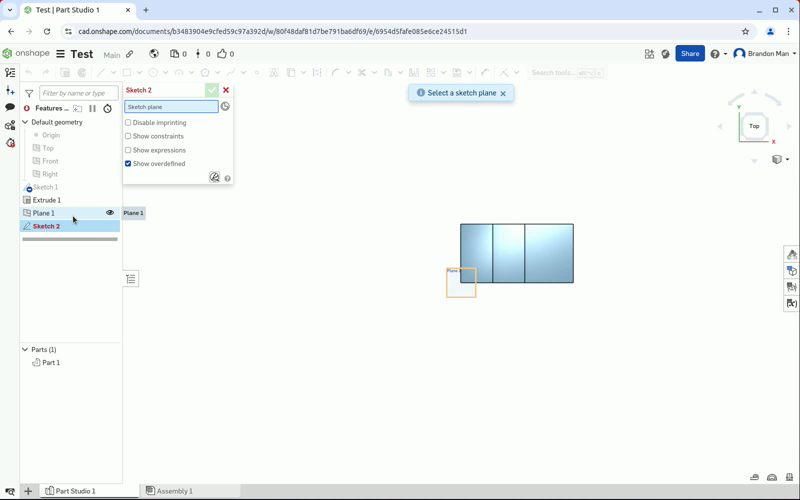
click(73, 215)
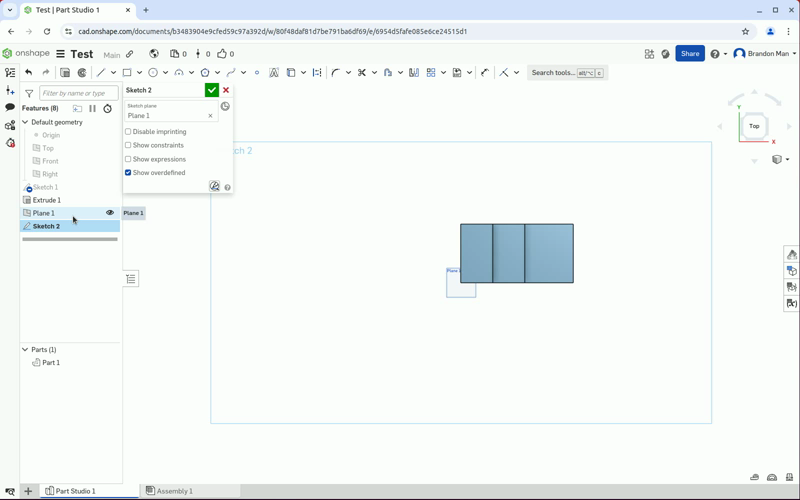
mouse_move(73, 352)
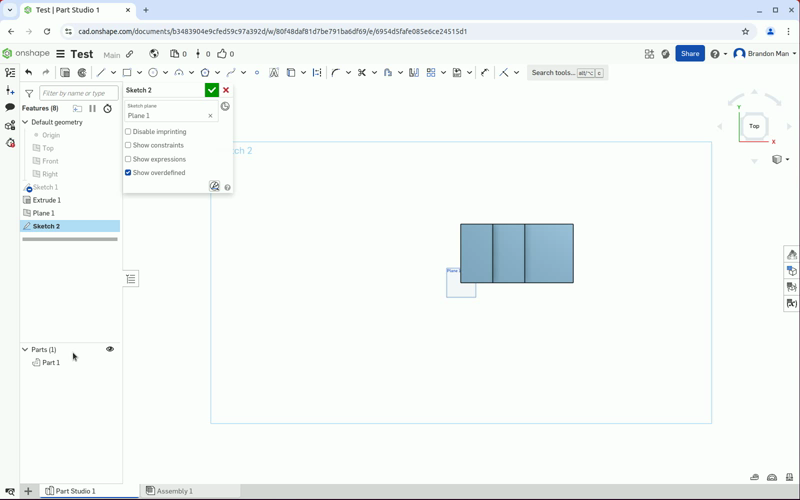
key(y)
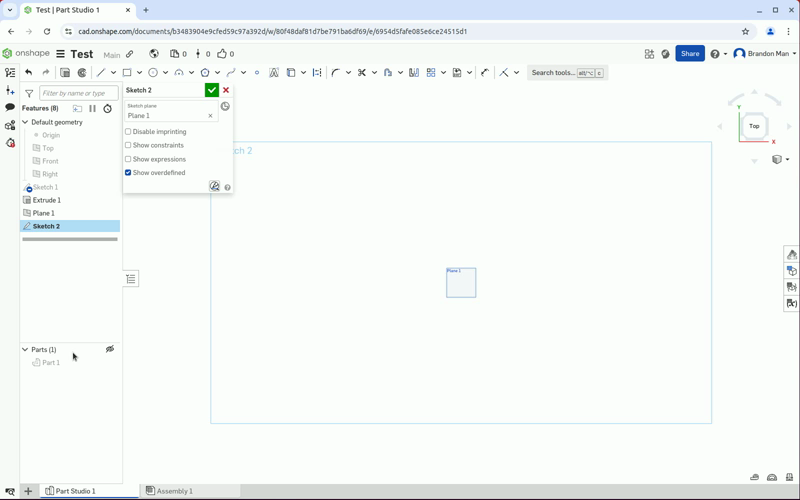
key(l)
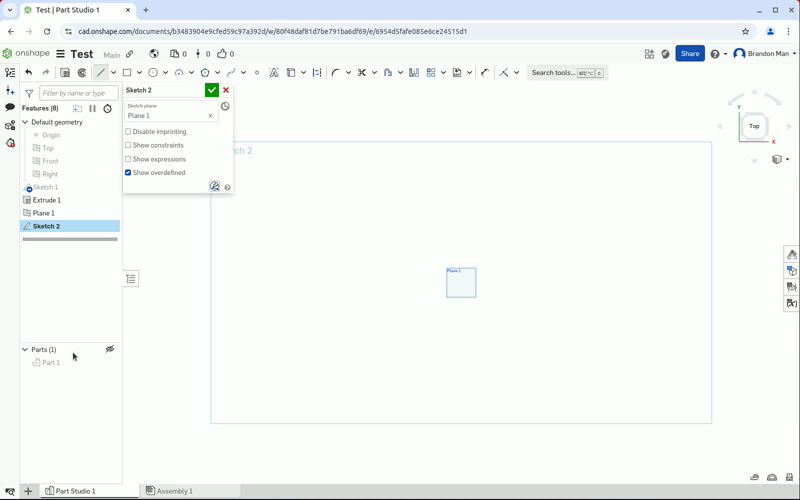
key_down(shift)
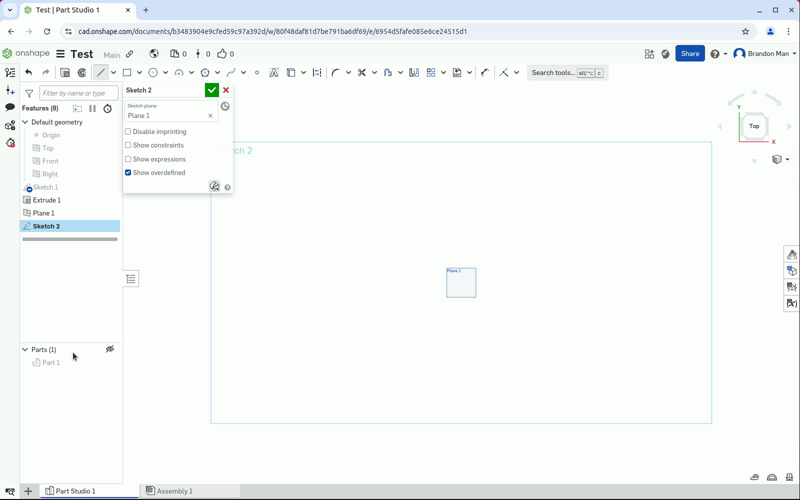
mouse_move(547, 282)
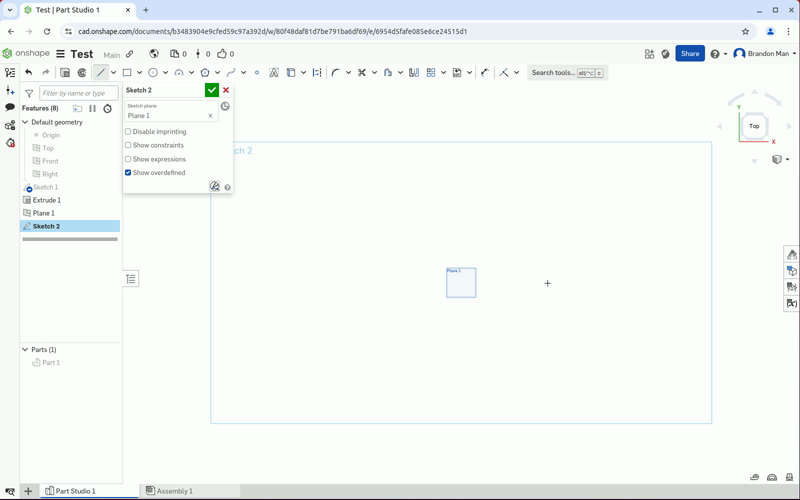
click(547, 282)
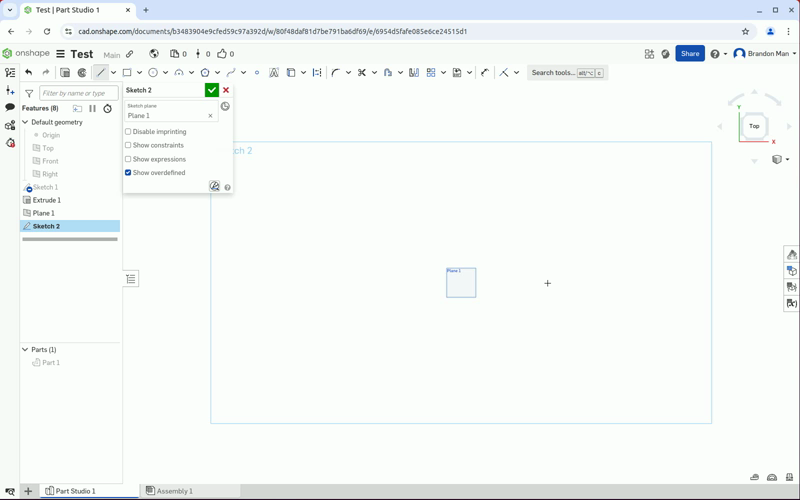
key_up(shift)
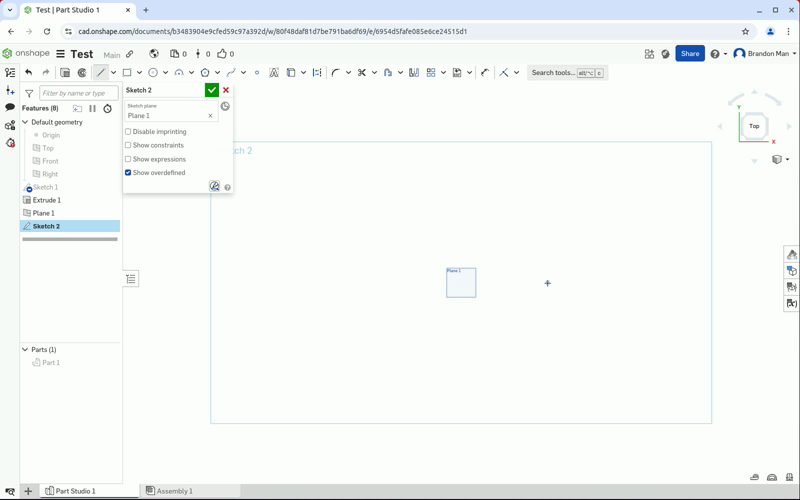
key_down(shift)
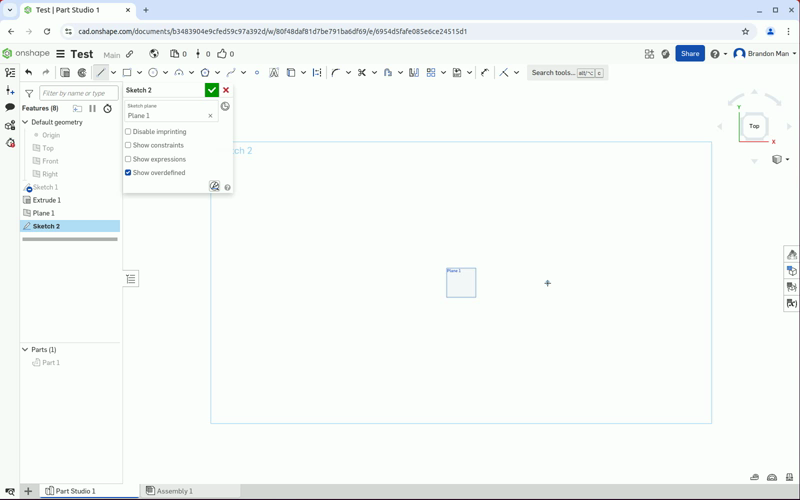
mouse_move(577, 282)
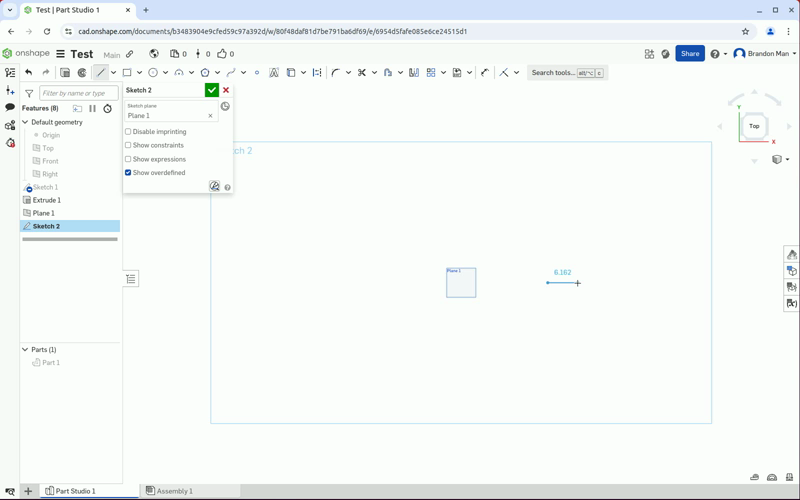
mouse_move(574, 282)
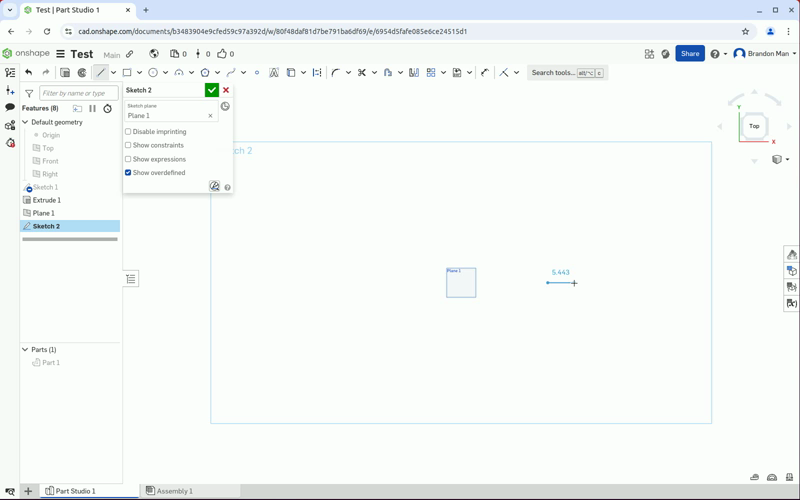
click(574, 282)
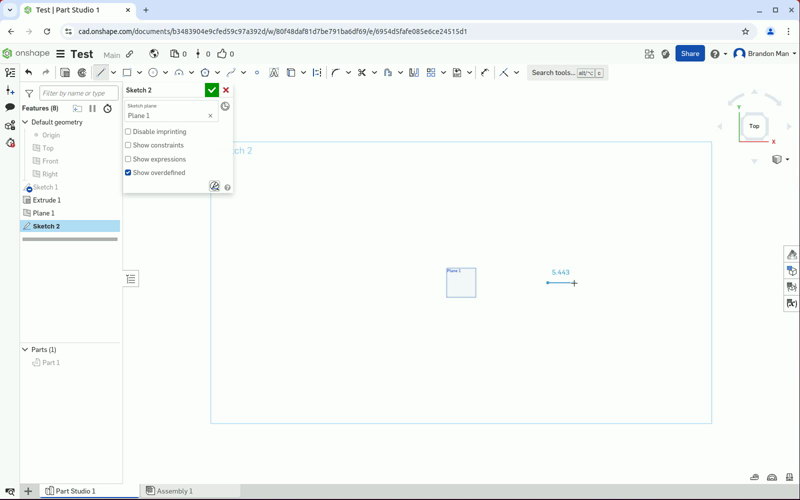
key_up(shift)
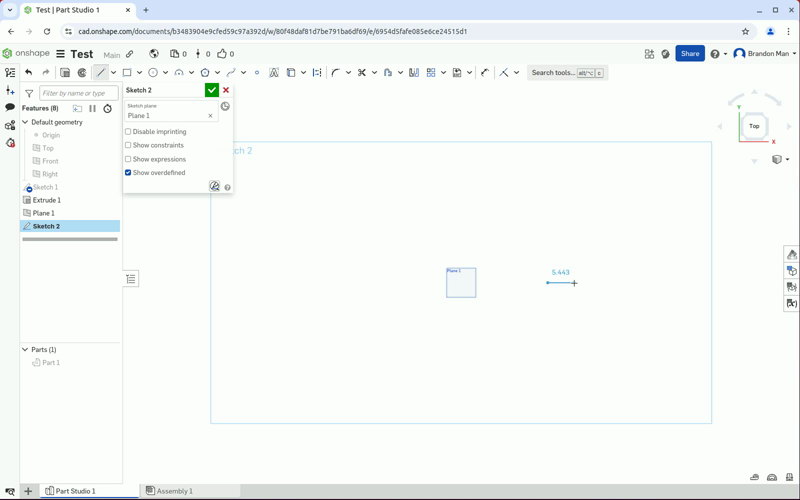
key_down(shift)
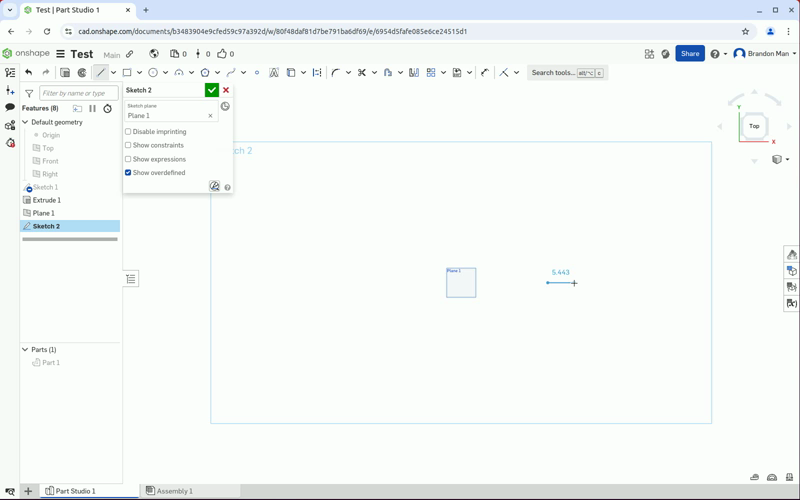
mouse_move(589, 282)
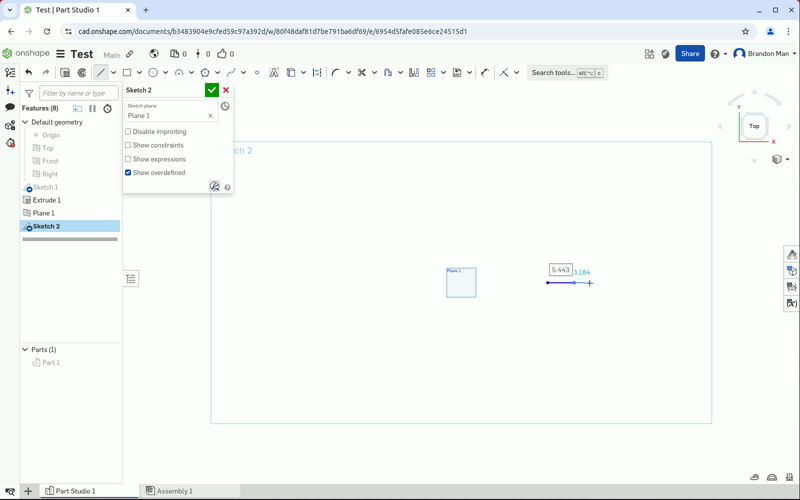
mouse_move(574, 256)
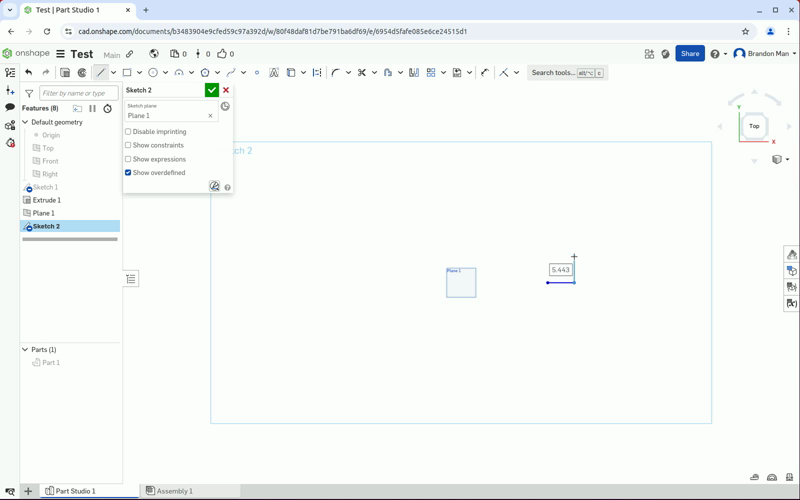
click(574, 256)
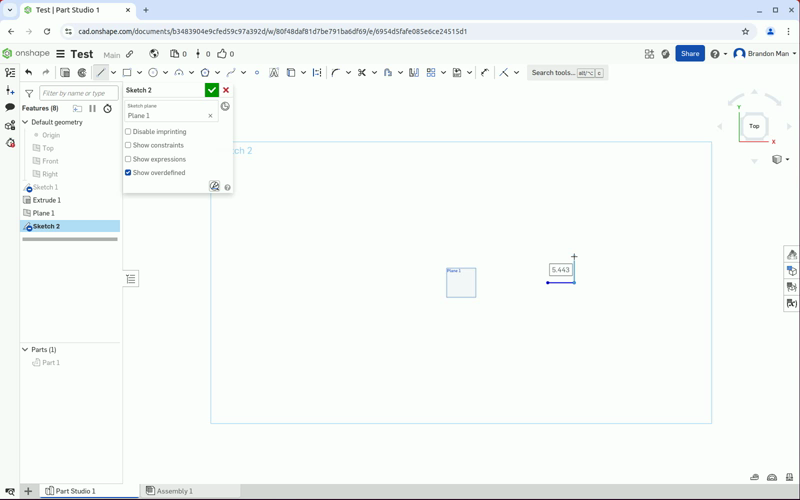
key_up(shift)
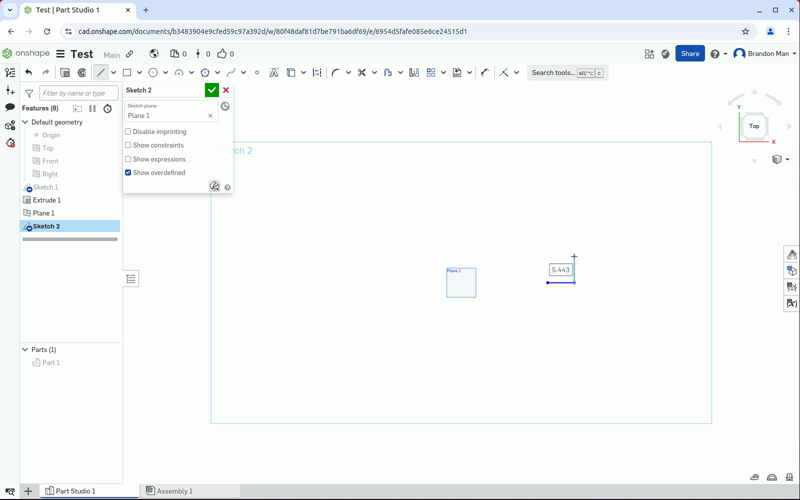
key_down(shift)
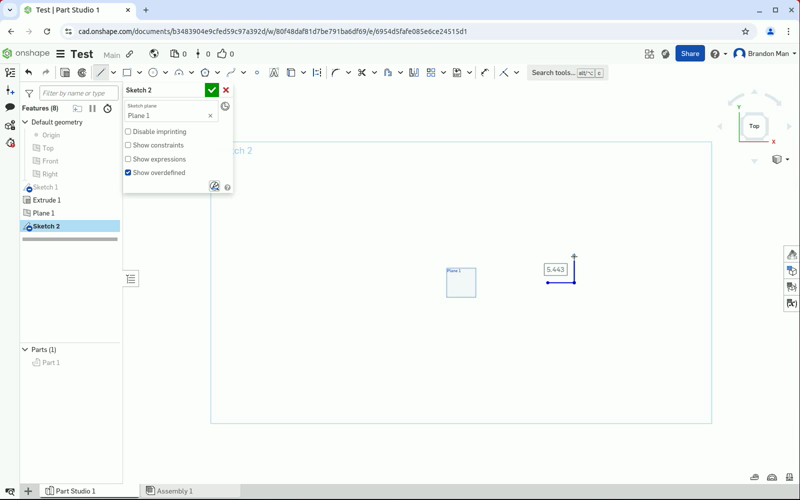
mouse_move(589, 256)
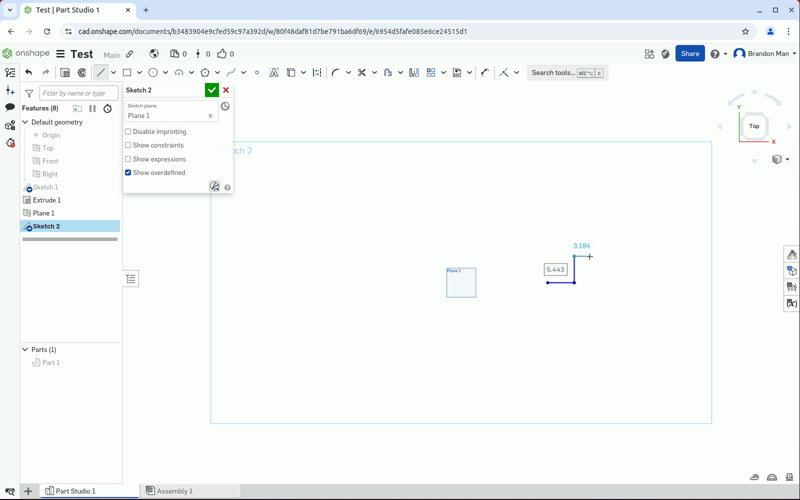
mouse_move(547, 256)
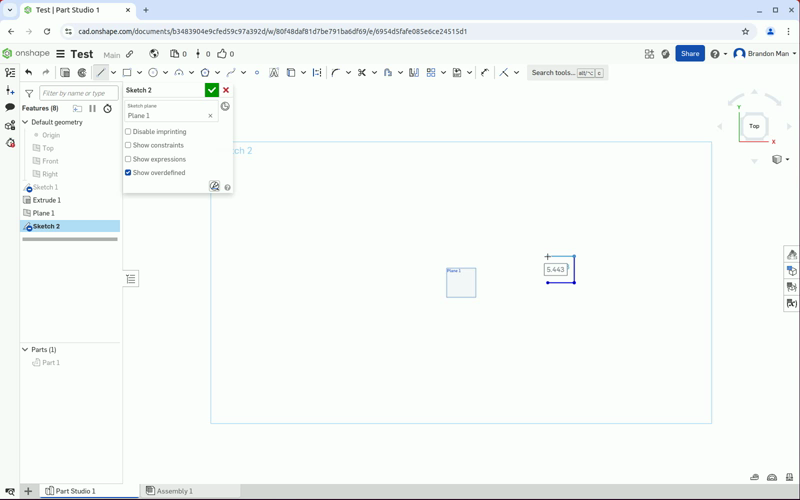
click(547, 256)
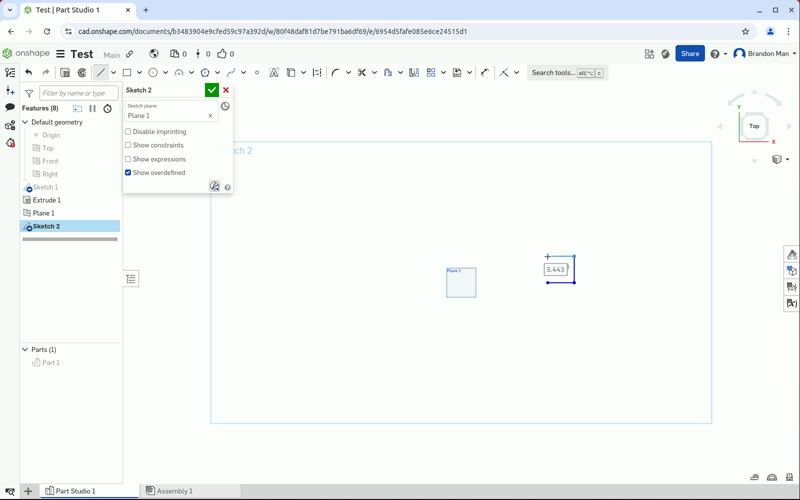
key_up(shift)
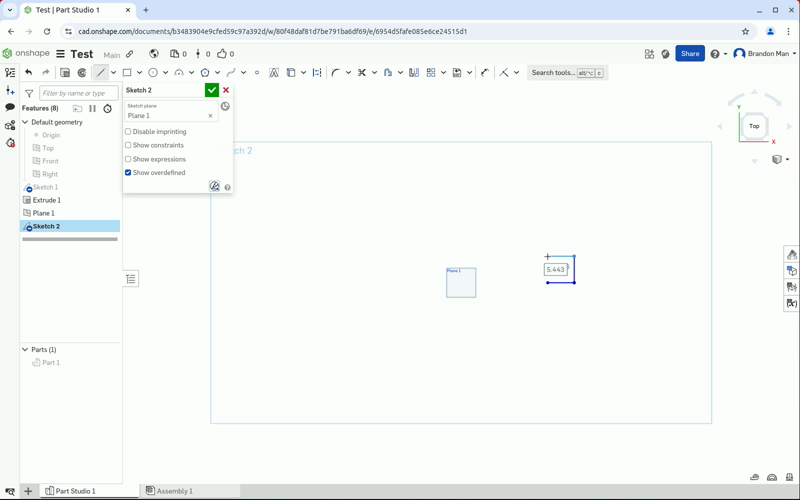
mouse_move(577, 256)
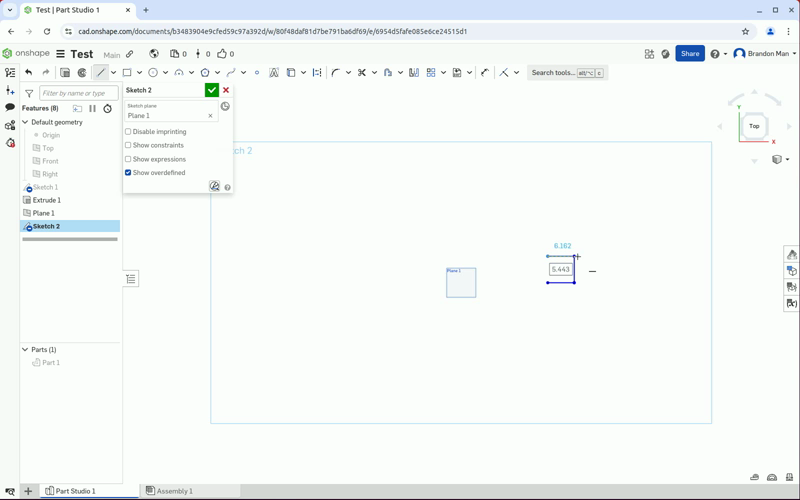
key_down(shift)
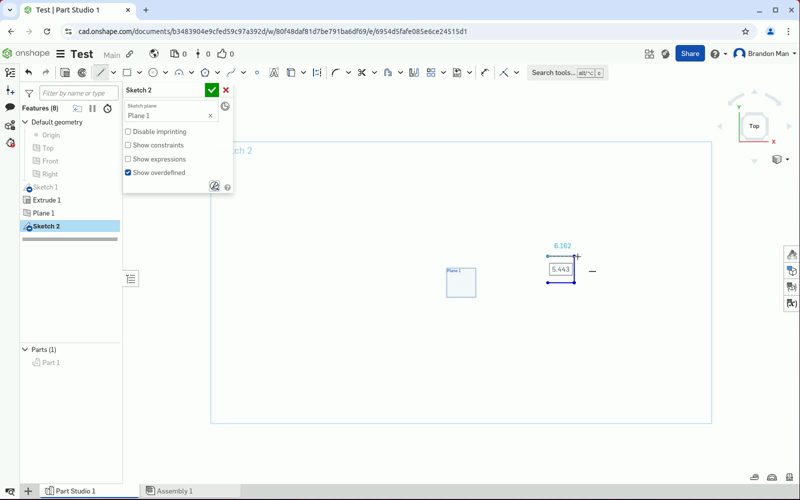
mouse_move(547, 282)
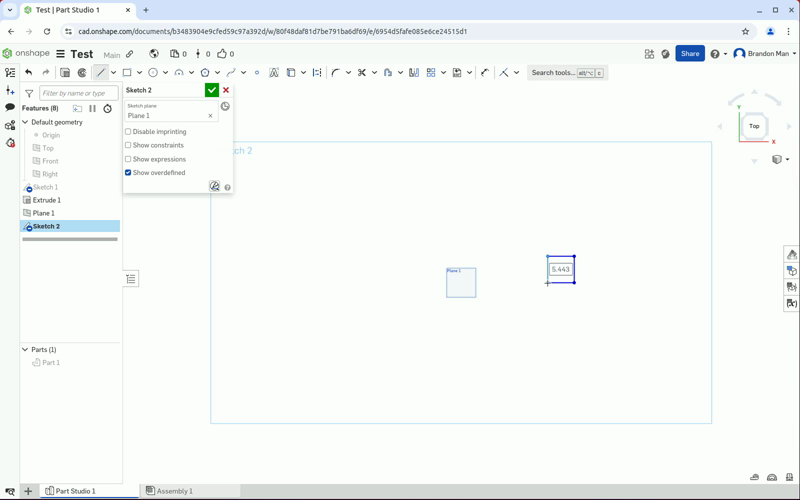
key_up(shift)
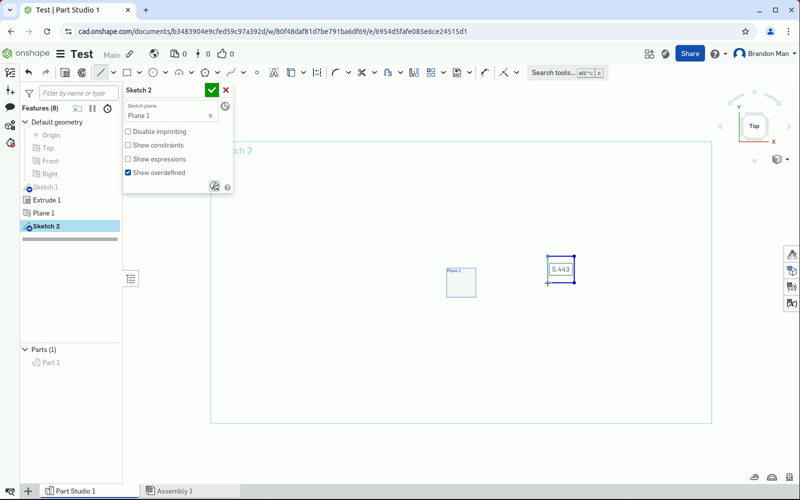
click(547, 282)
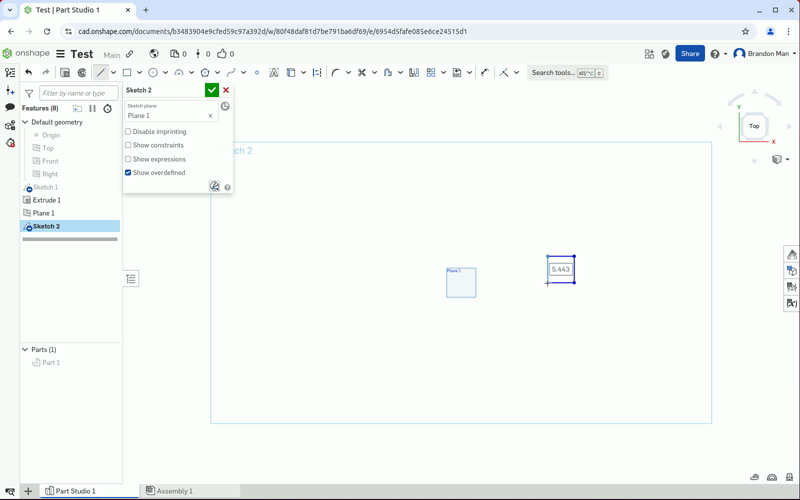
key(esc)
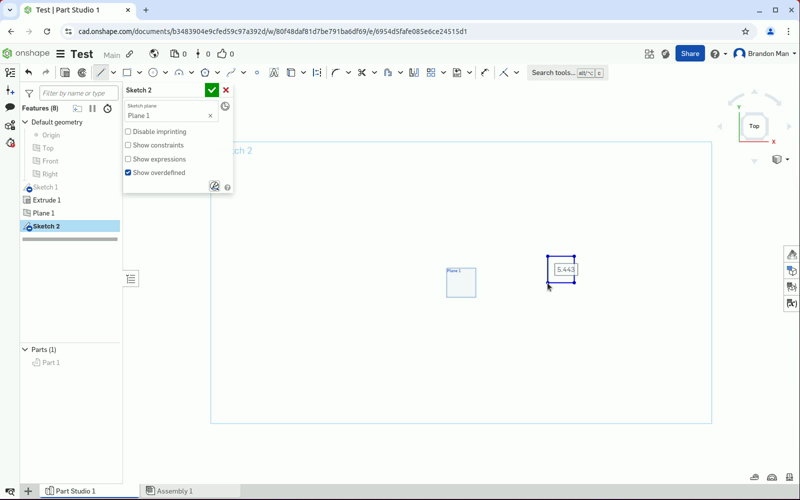
mouse_move(561, 267)
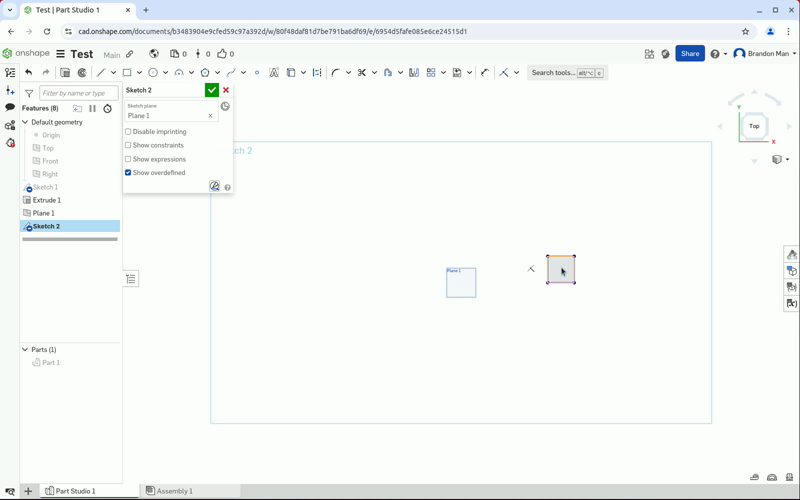
scroll(6)
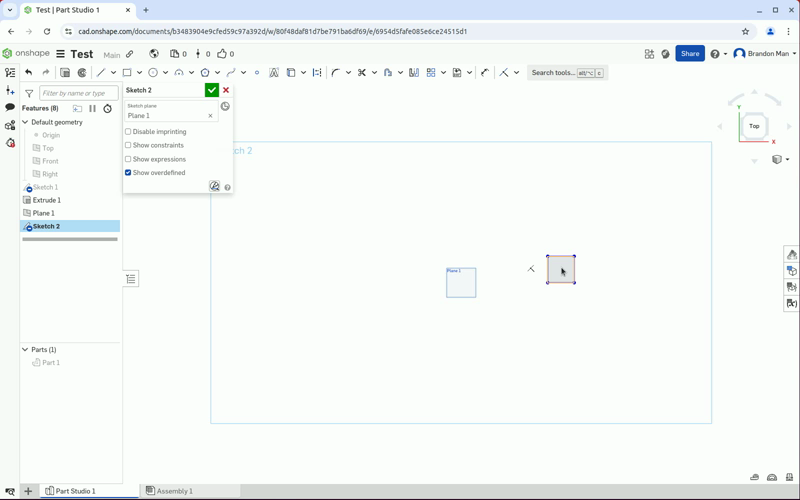
scroll(6)
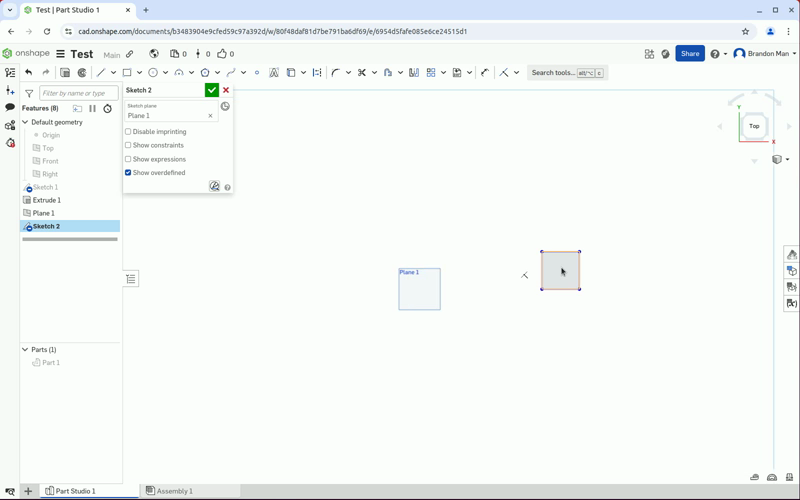
scroll(6)
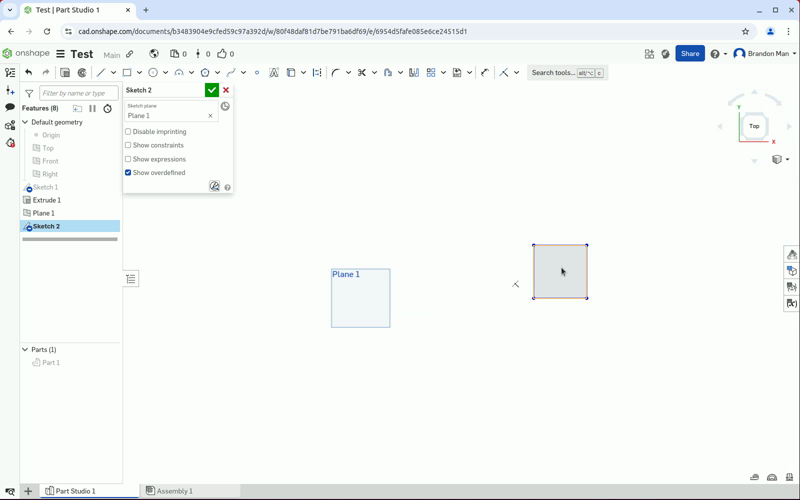
scroll(6)
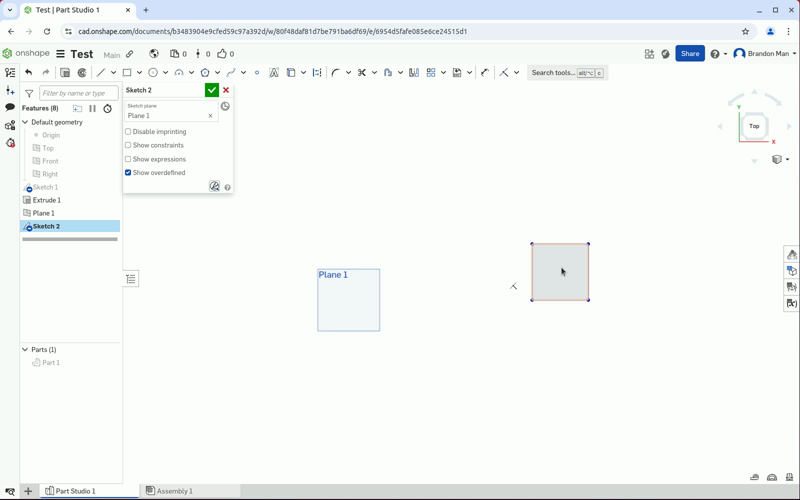
scroll(6)
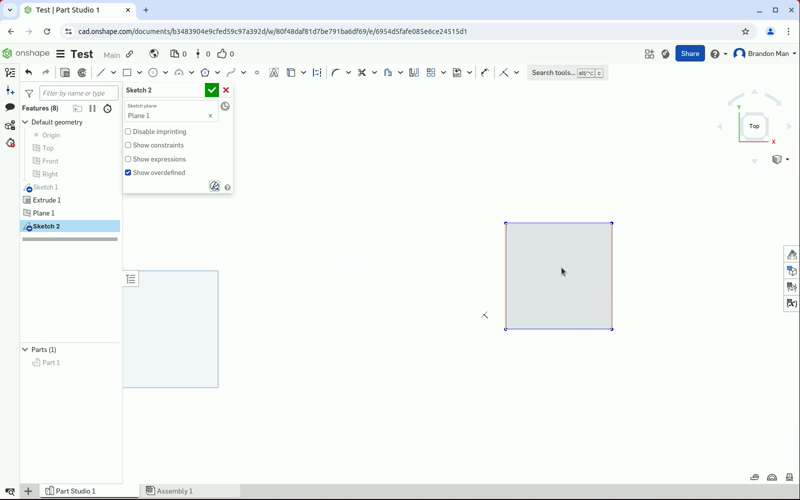
scroll(6)
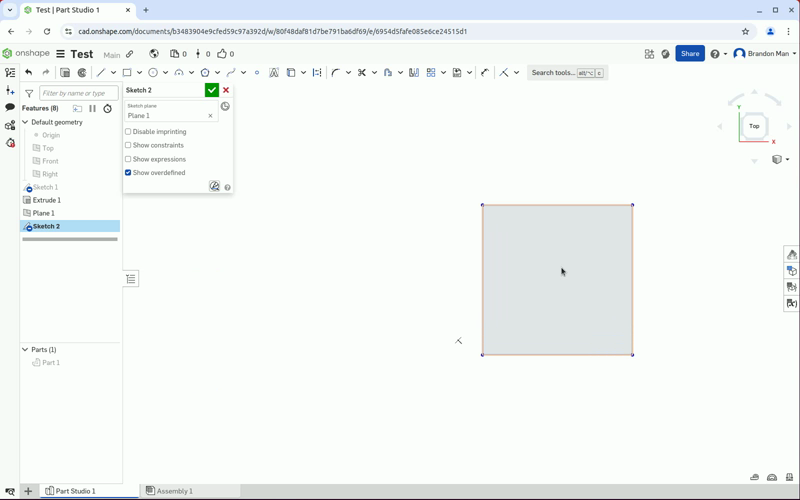
scroll(6)
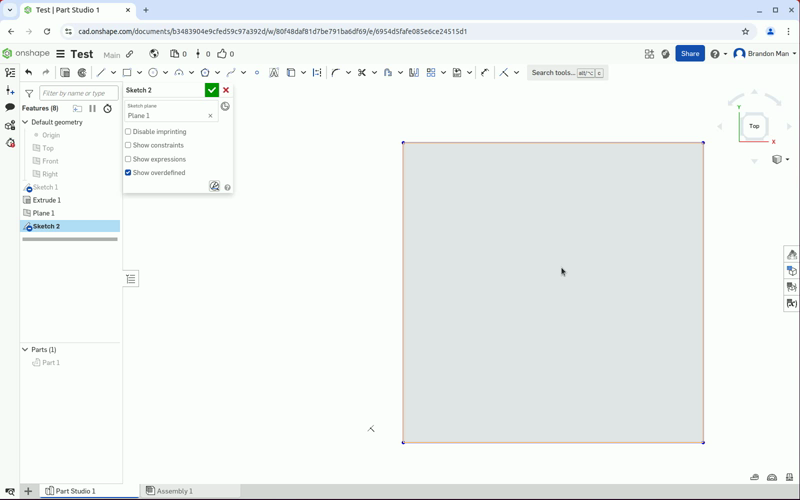
click(561, 267)
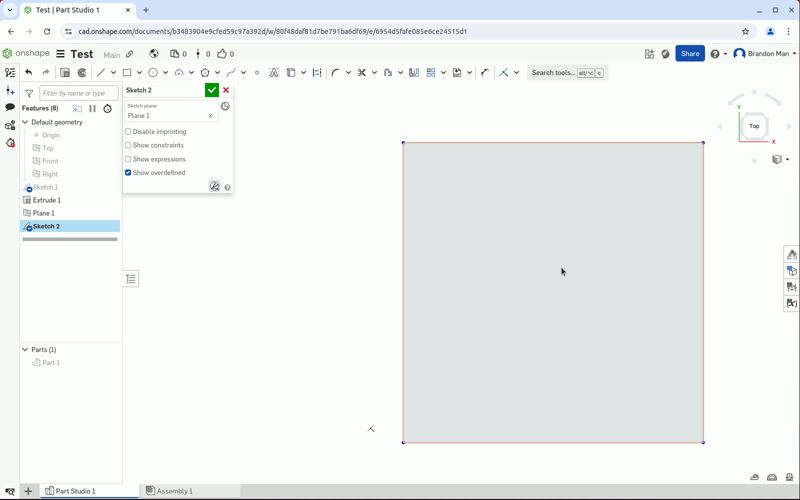
scroll(-6)
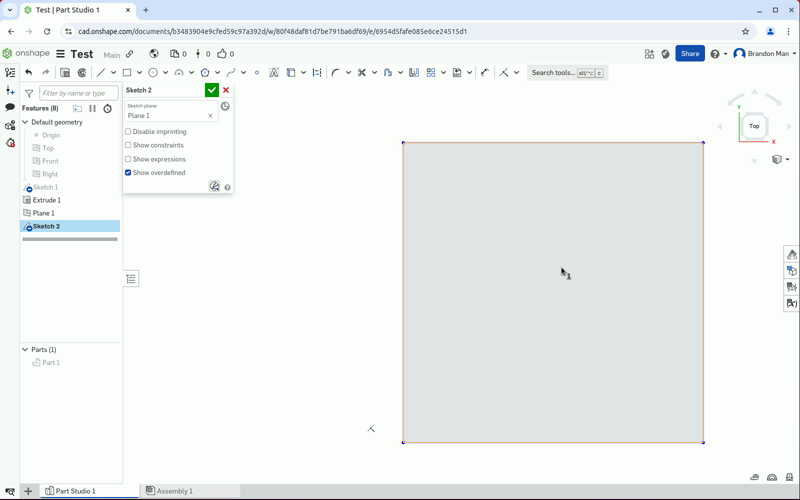
scroll(-6)
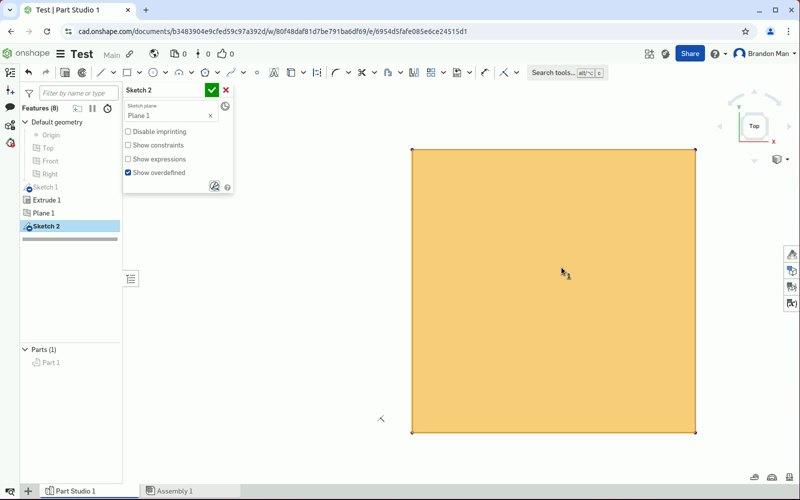
scroll(-6)
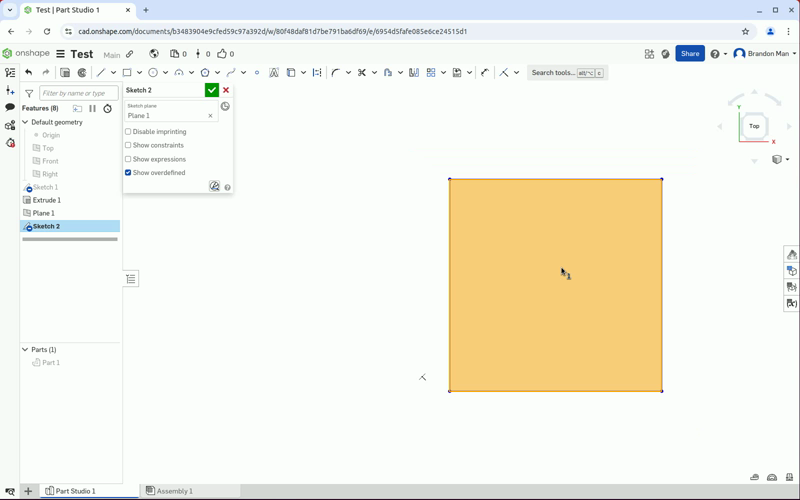
scroll(-6)
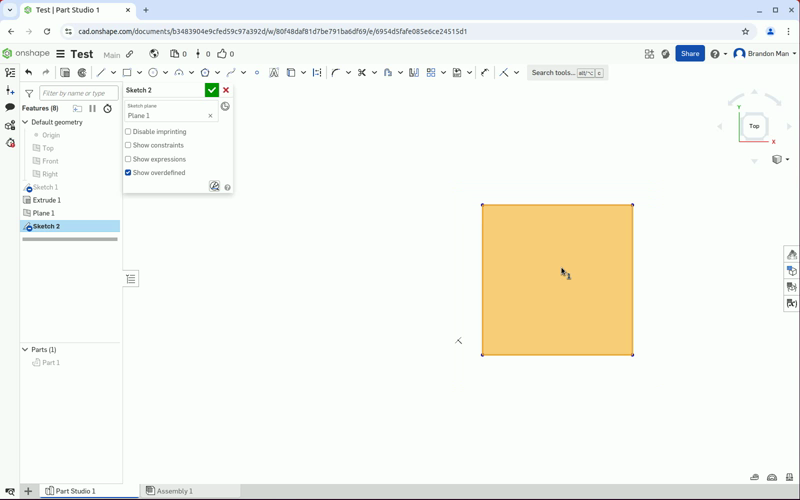
scroll(-6)
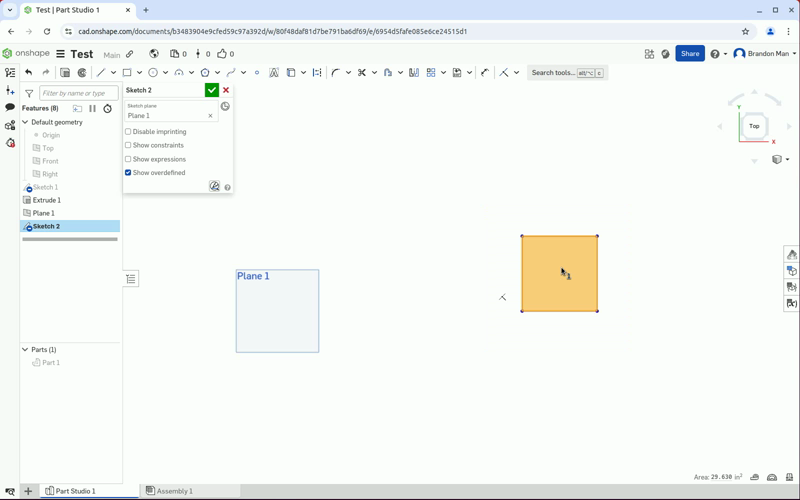
scroll(-6)
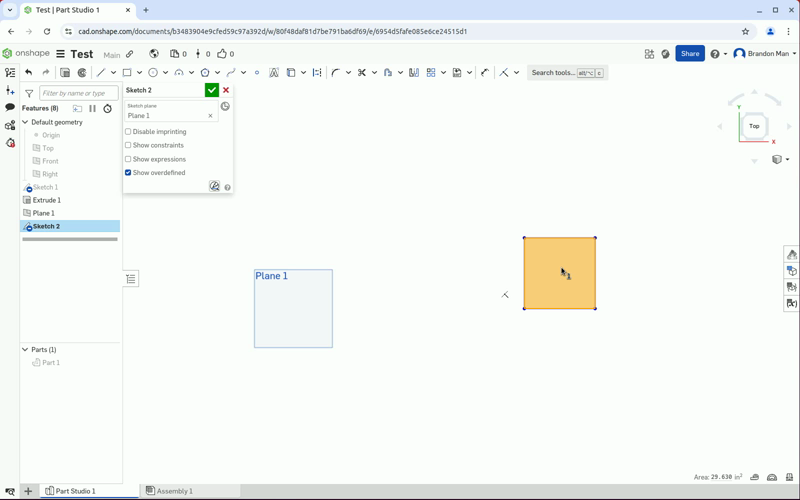
scroll(-6)
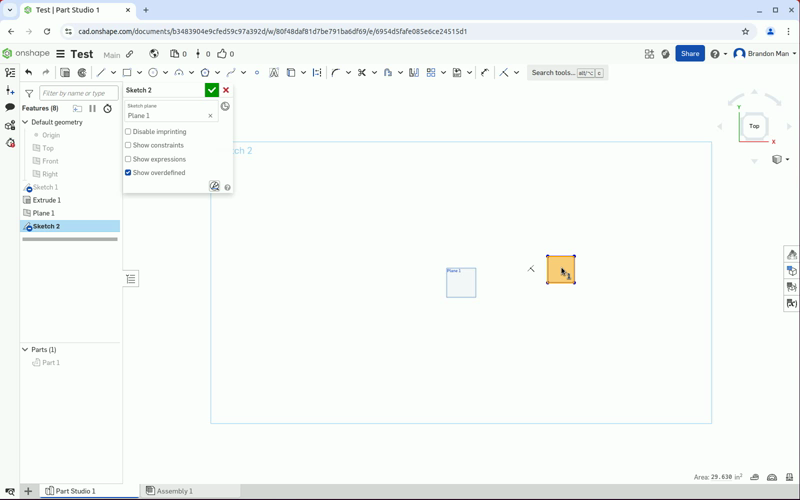
mouse_move(73, 352)
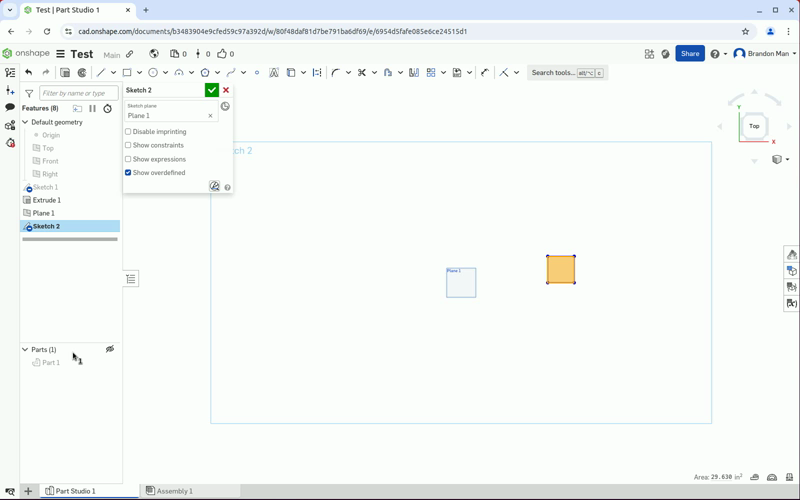
key(shift+y)
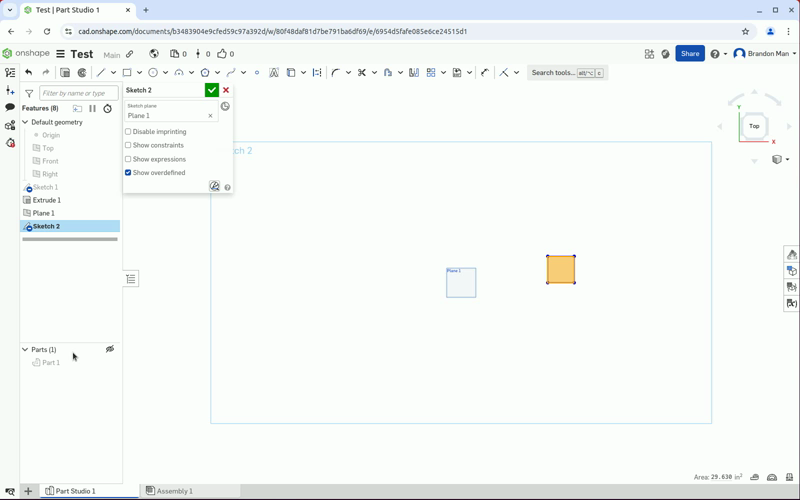
key(shift+e)
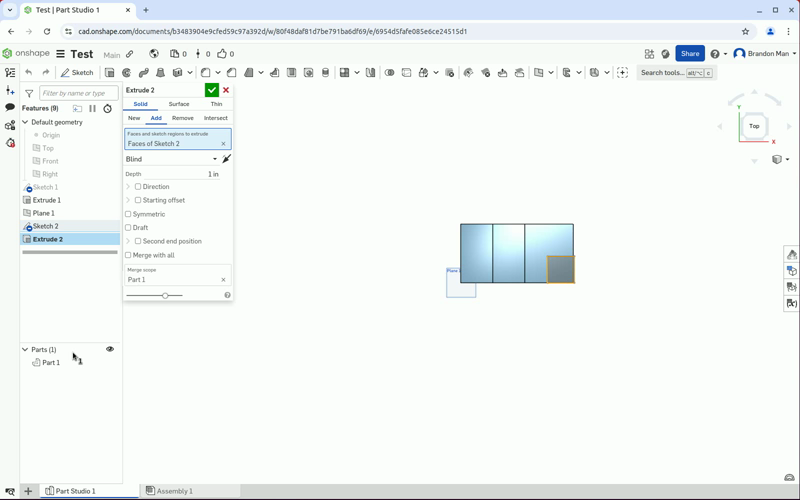
mouse_move(143, 106)
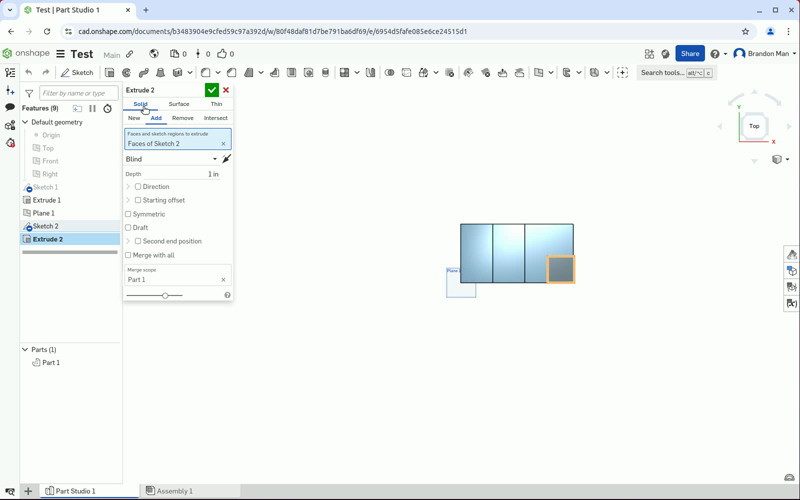
click(143, 106)
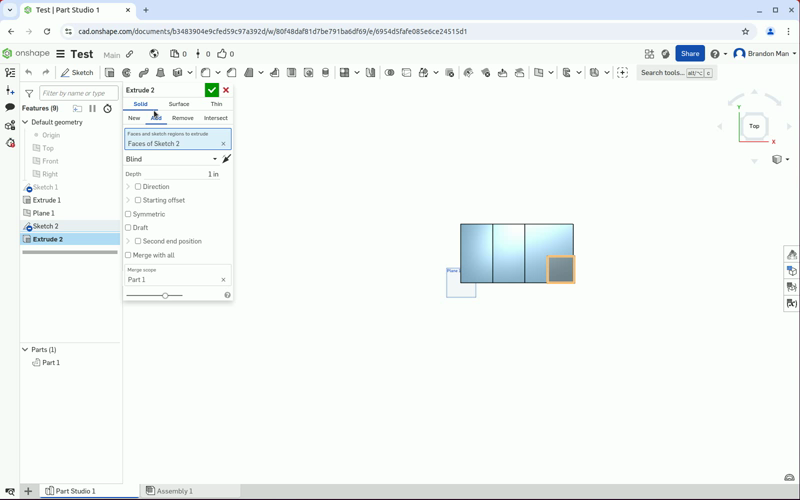
mouse_move(186, 120)
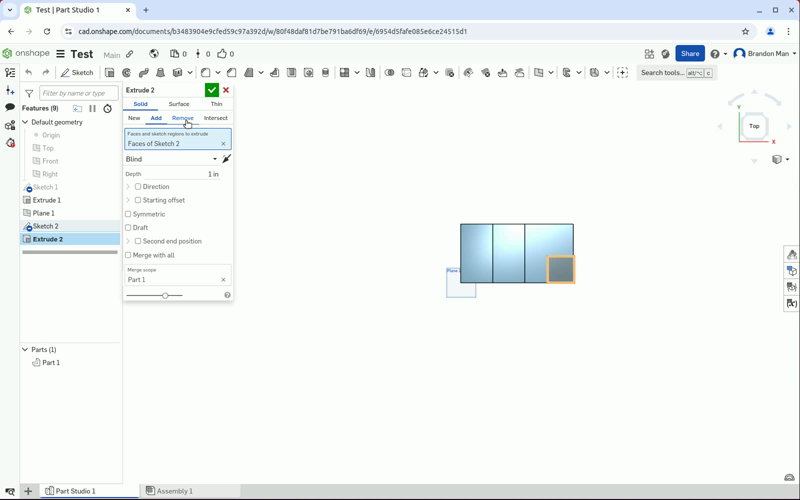
click(186, 120)
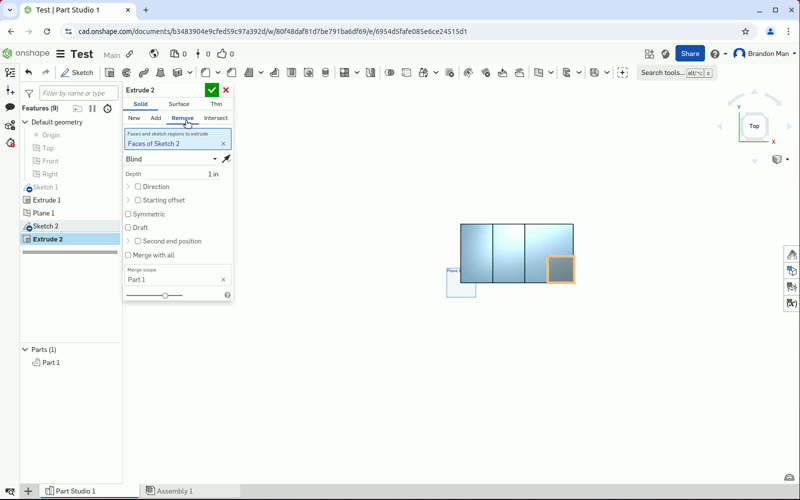
key(tab, 4)
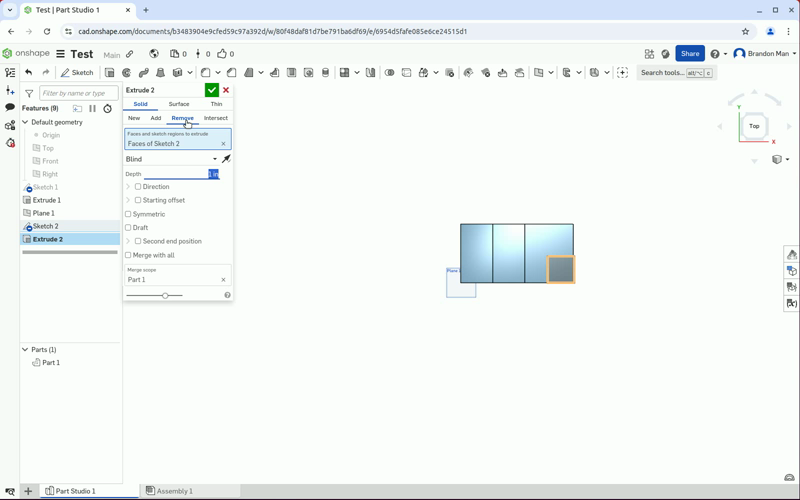
text(13.48)
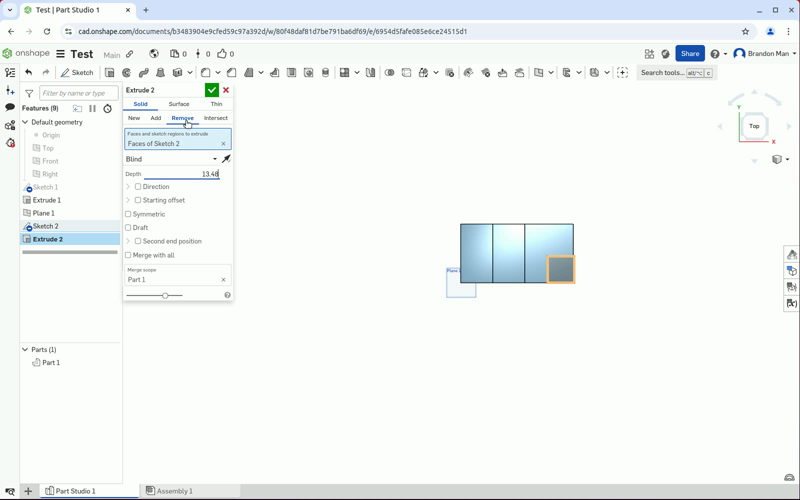
key(tab, 6)
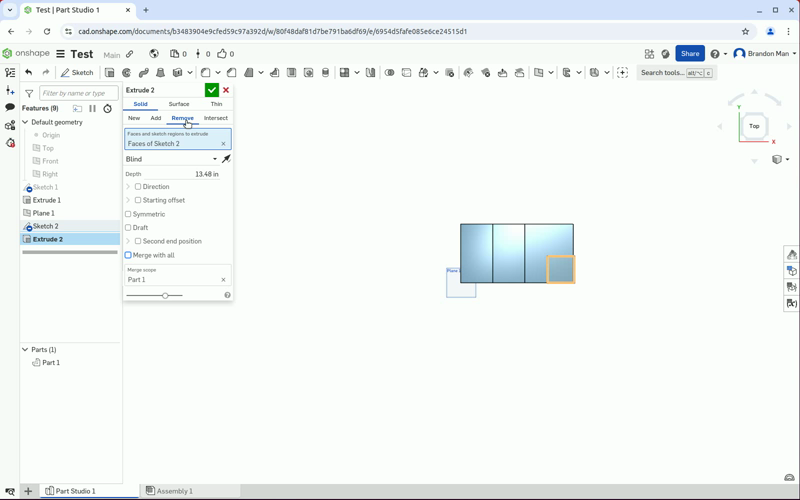
key(space)
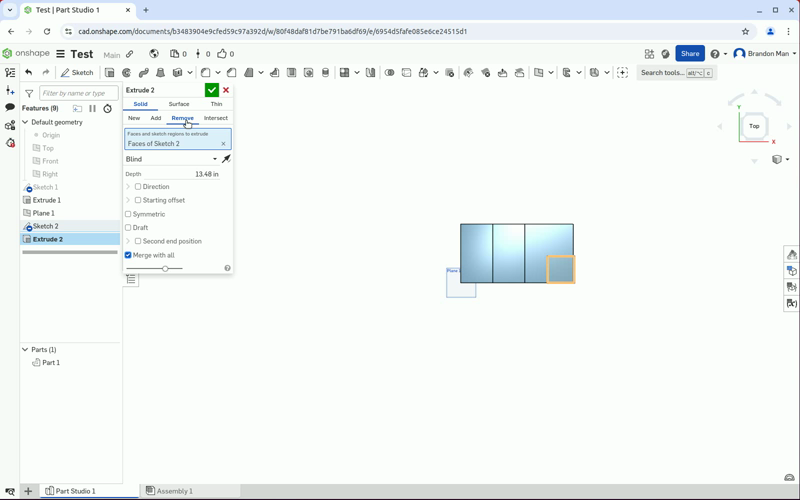
key(enter)
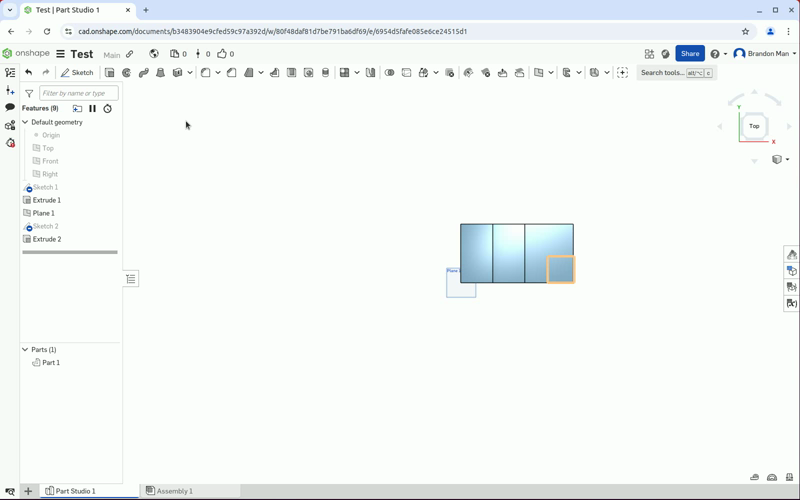
key(shift+h)
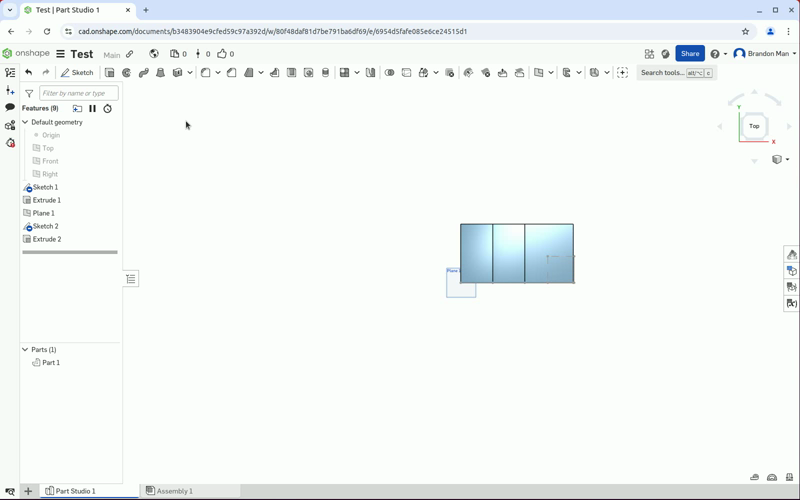
key(shift+h)
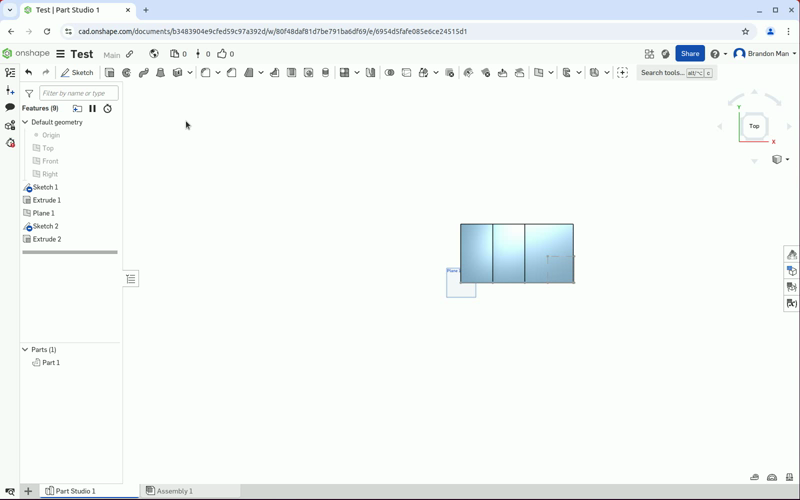
key(shift+7)
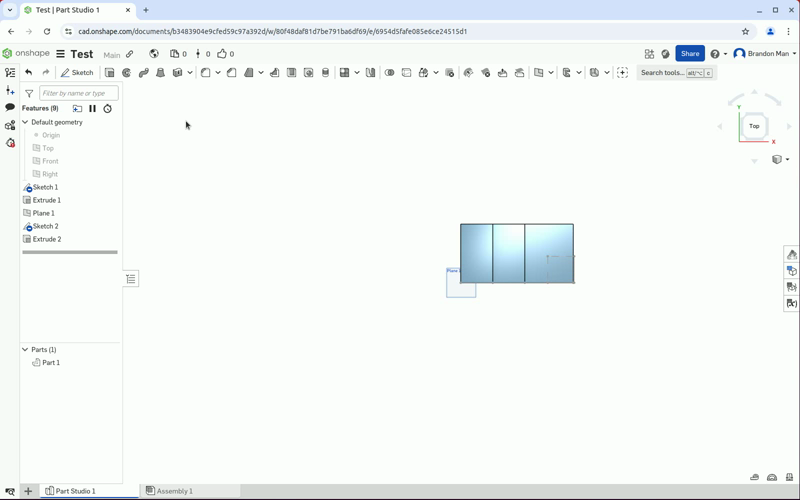
key(up, 3)
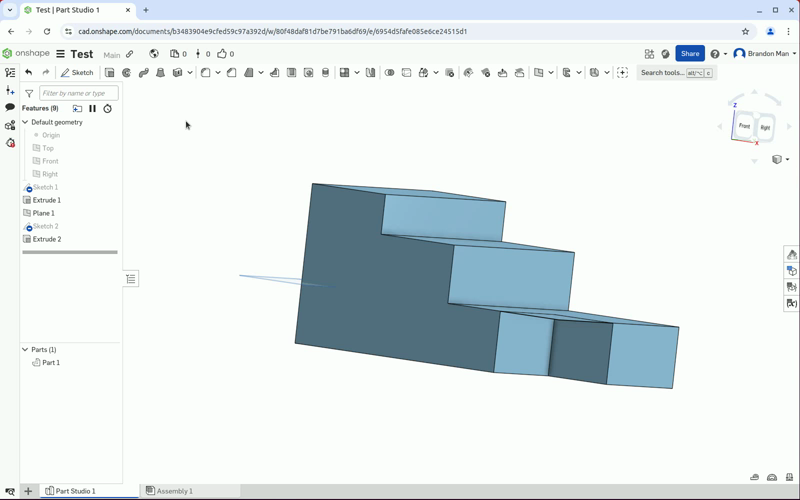
key(left, 3)
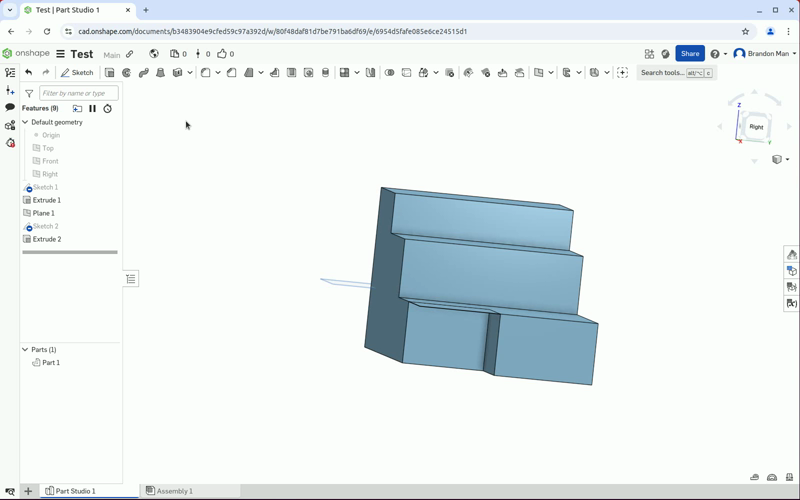
key(right, 3)
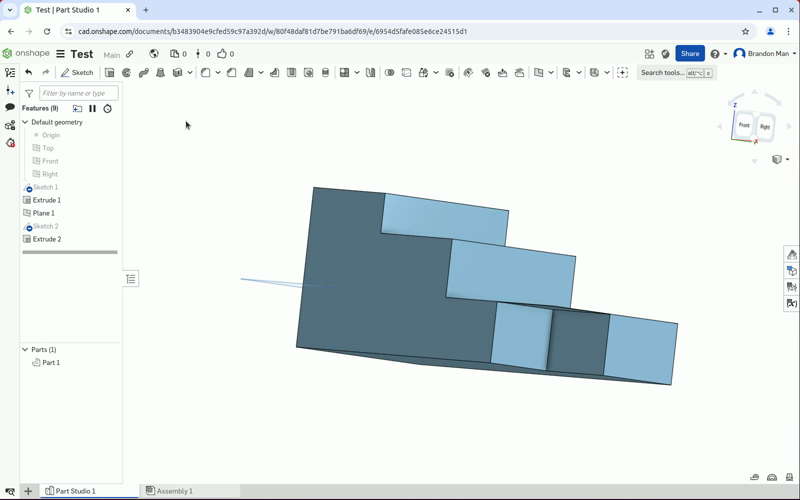
key(down, 3)
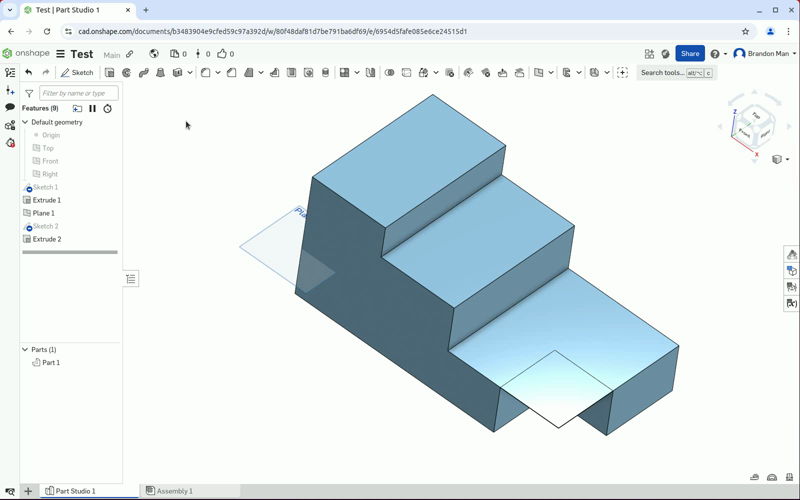
mouse_move(73, 189)
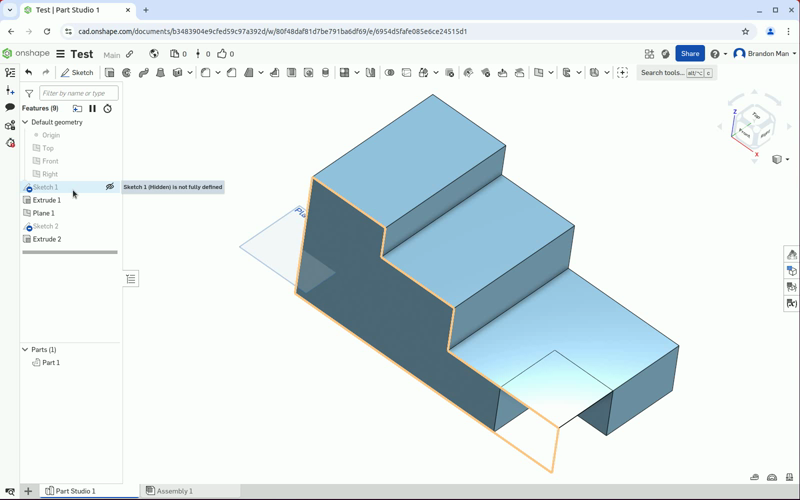
click(73, 189)